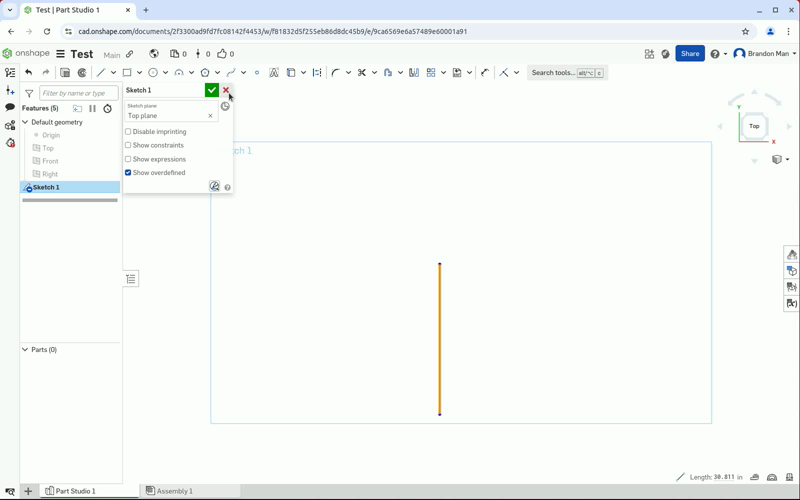
key(shift+h)
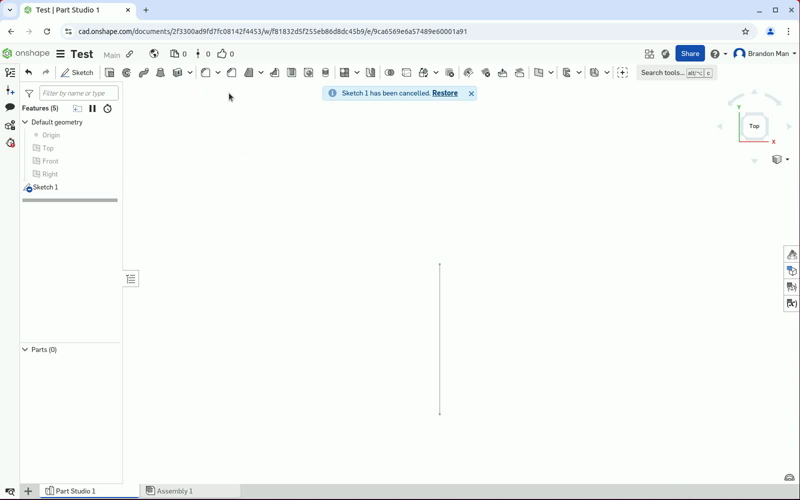
key(shift+s)
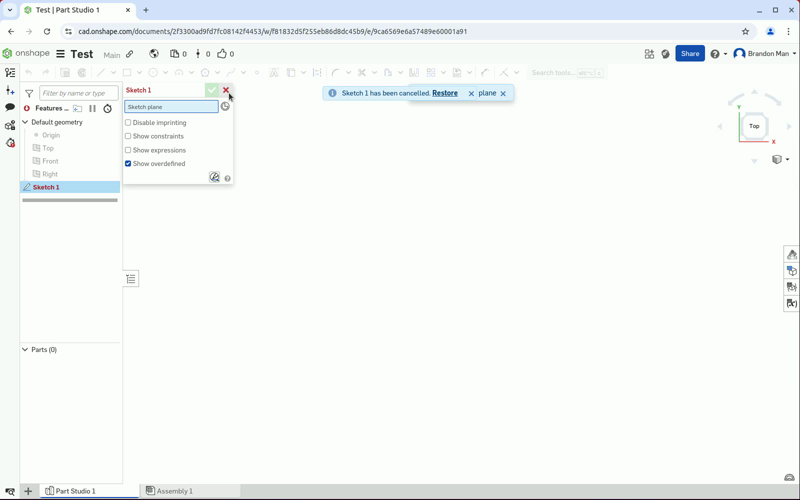
mouse_move(73, 150)
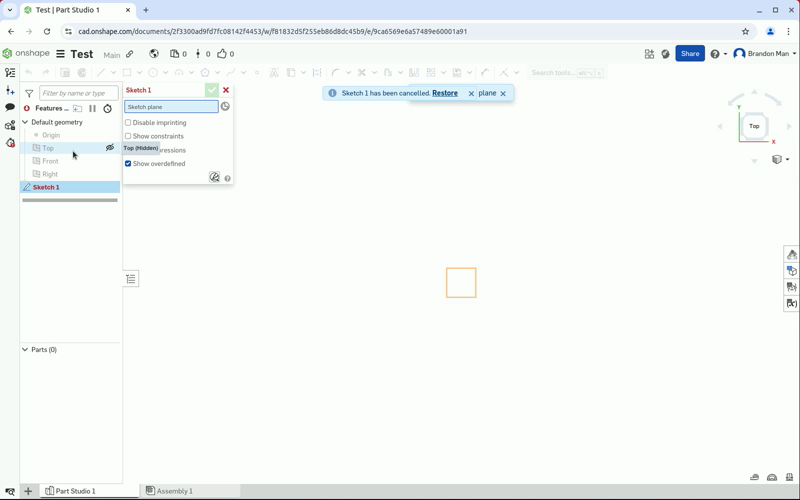
click(73, 150)
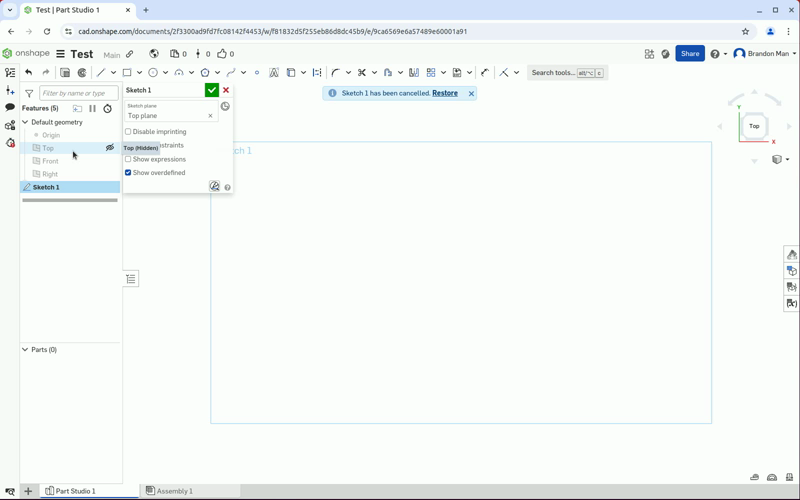
mouse_move(73, 352)
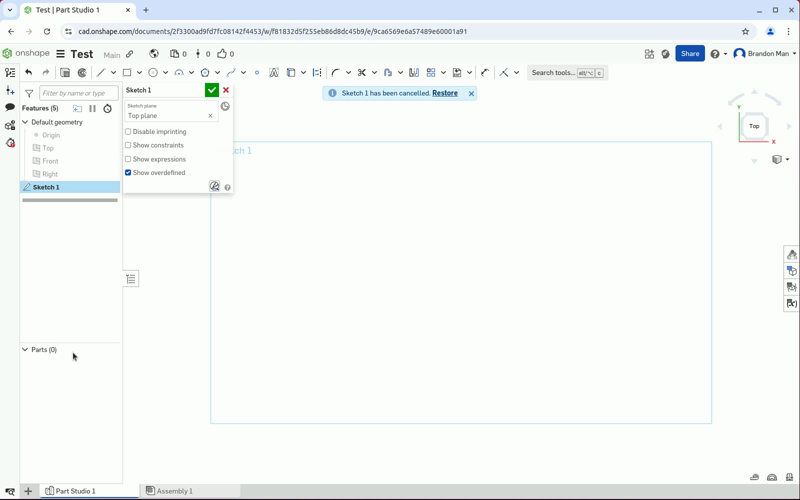
key(y)
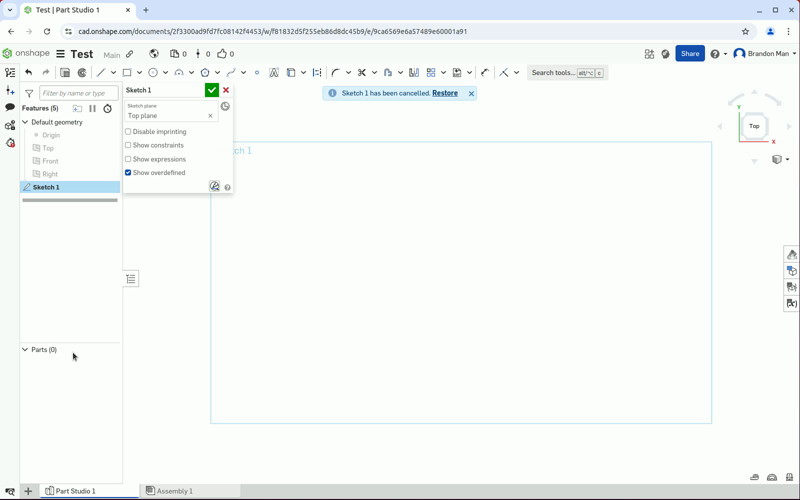
key(a)
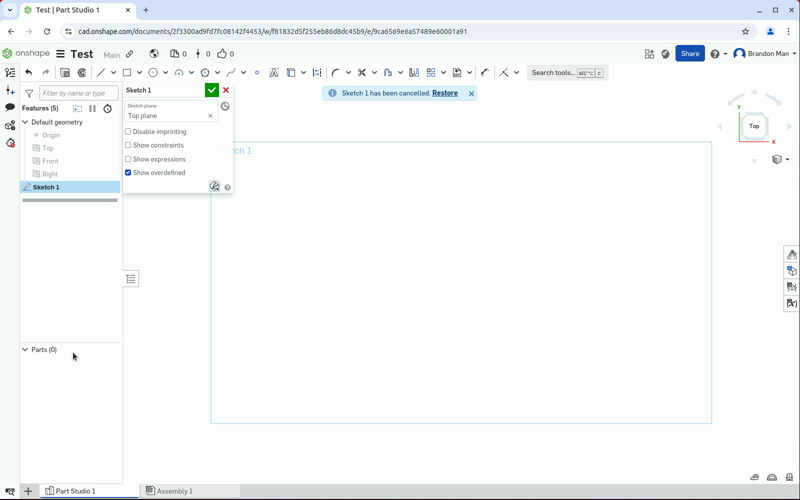
key_down(shift)
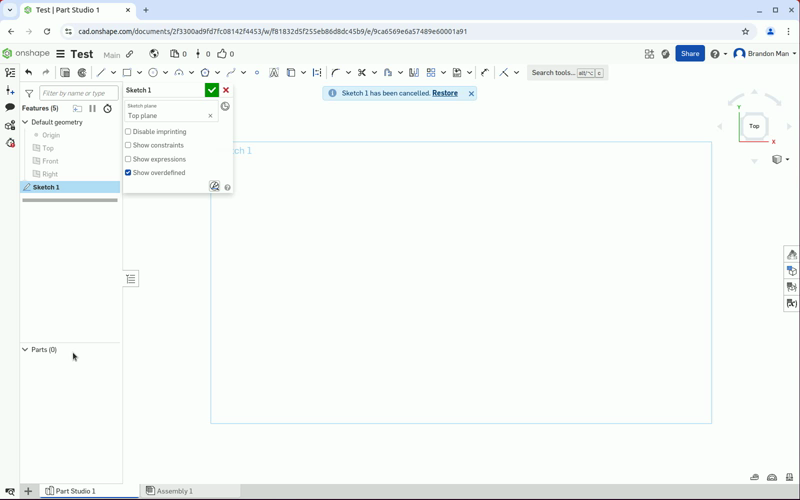
mouse_move(460, 395)
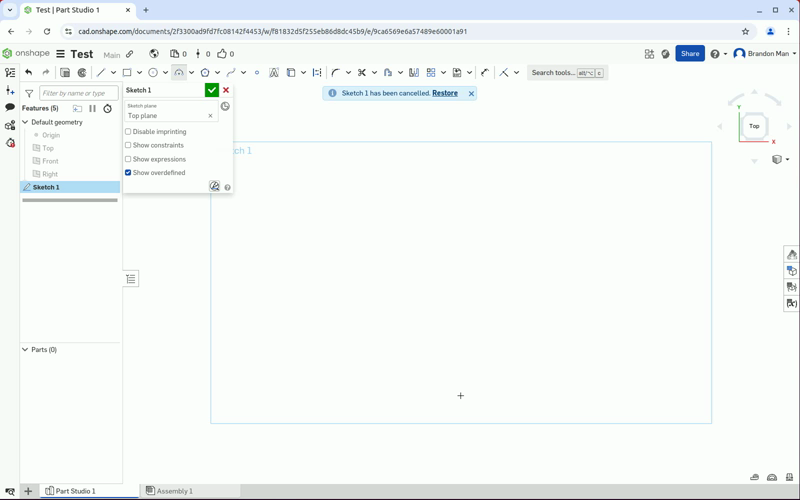
click(460, 395)
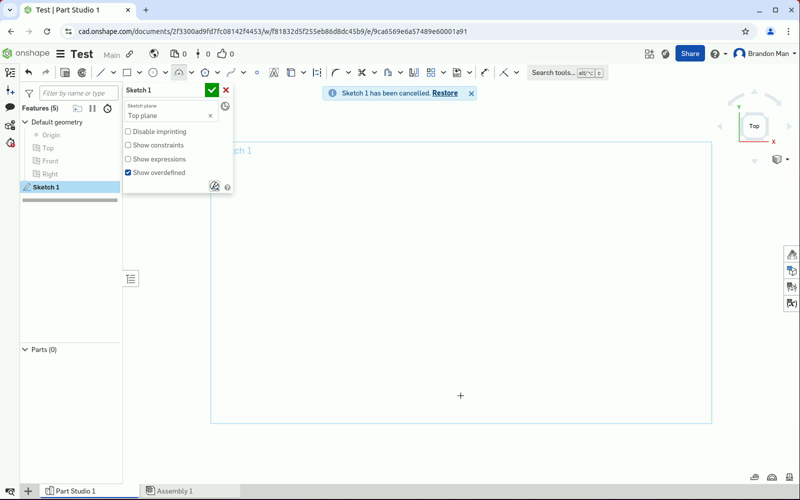
key_up(shift)
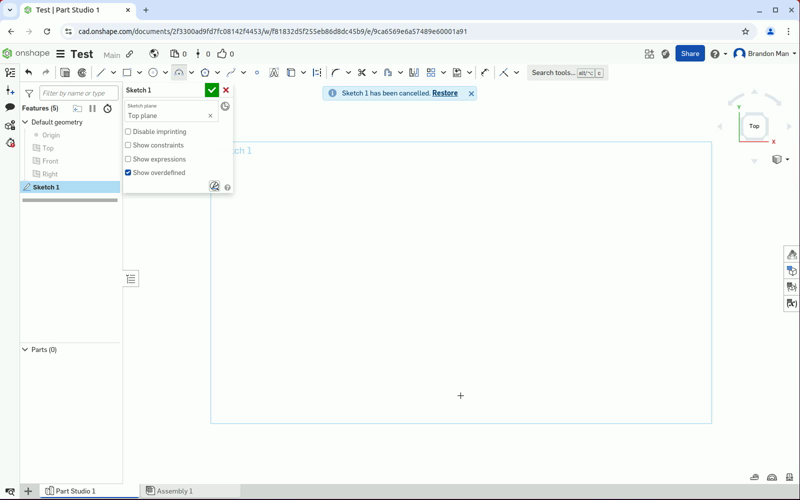
key_down(shift)
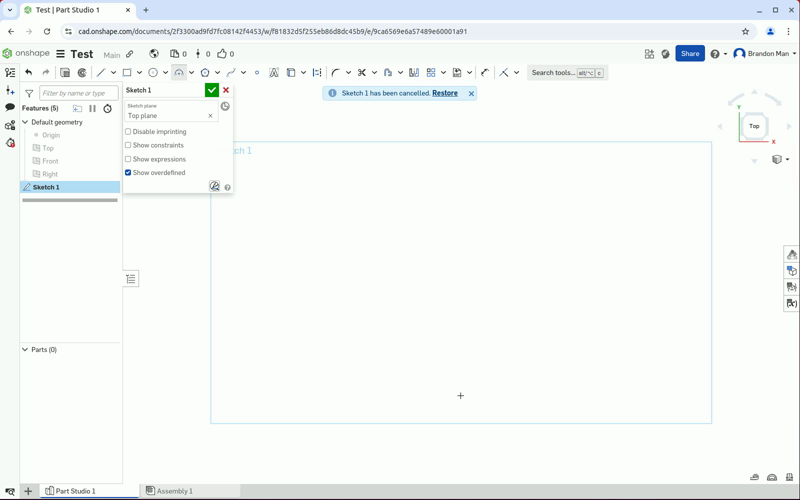
mouse_move(573, 282)
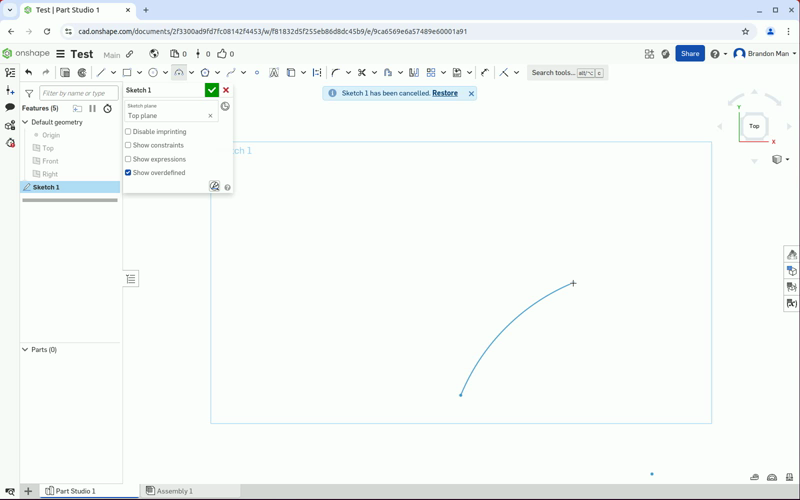
click(573, 282)
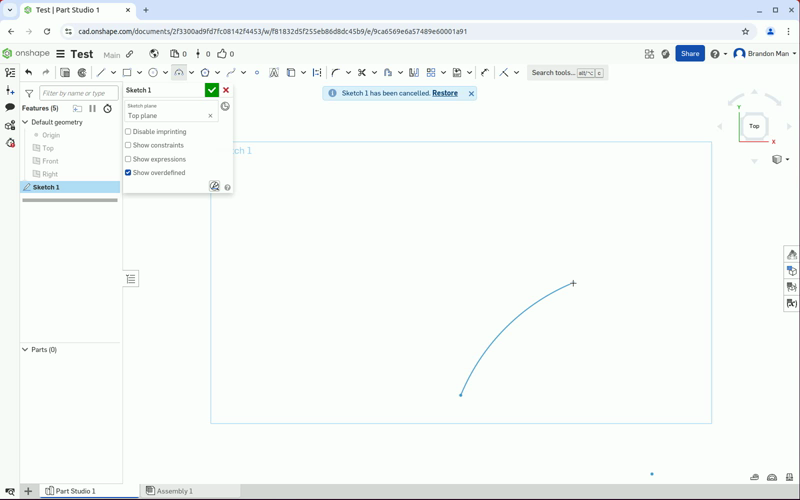
mouse_move(540, 362)
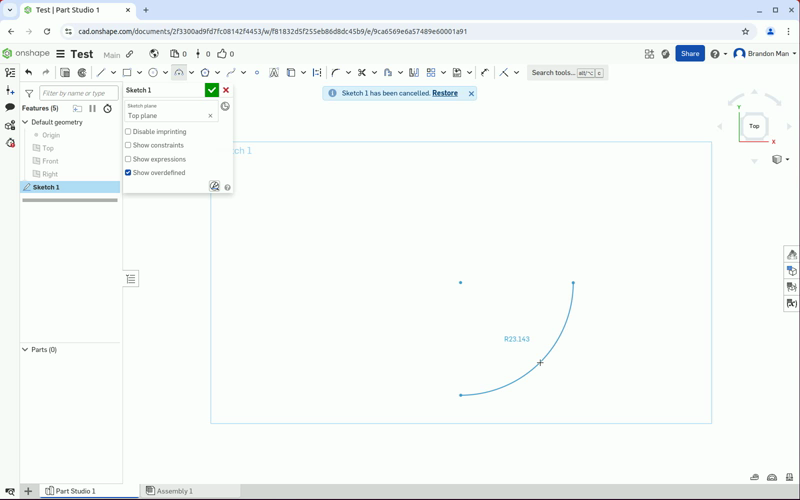
click(540, 362)
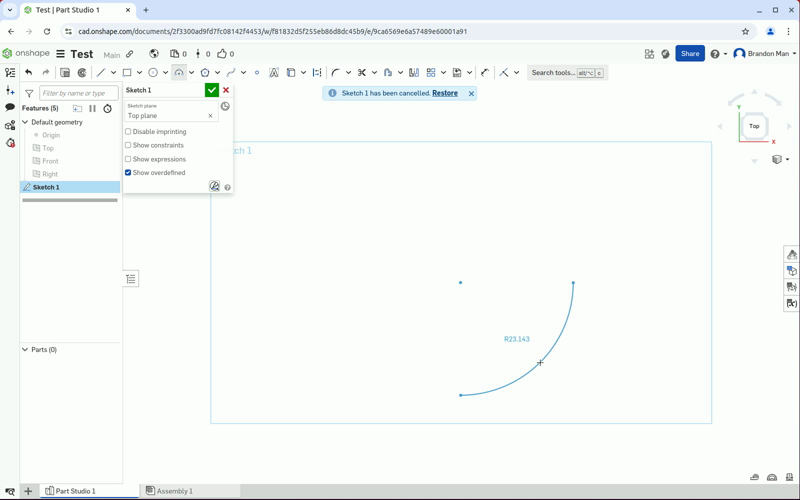
key_up(shift)
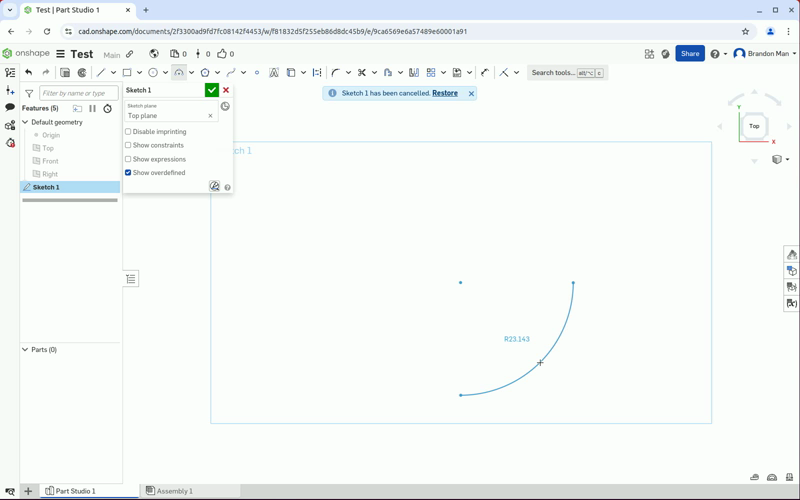
key(esc)
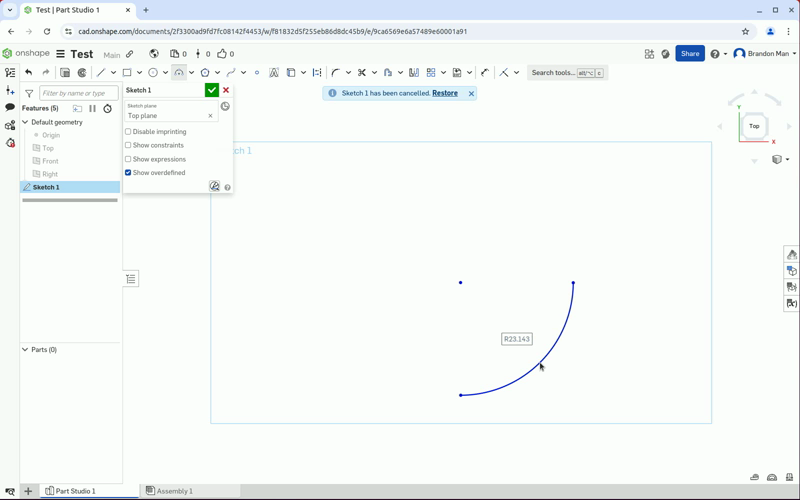
key(l)
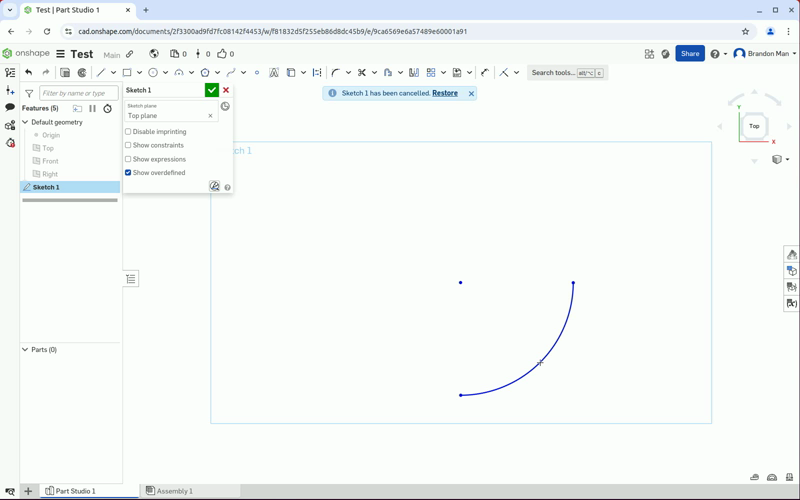
mouse_move(573, 282)
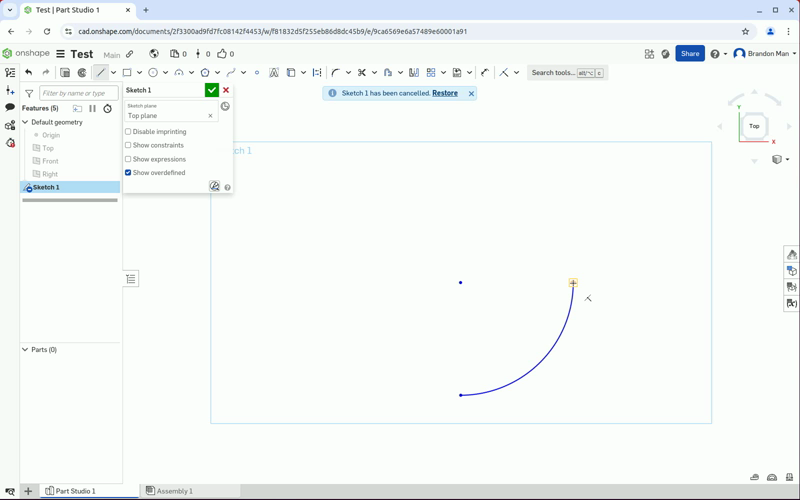
click(573, 282)
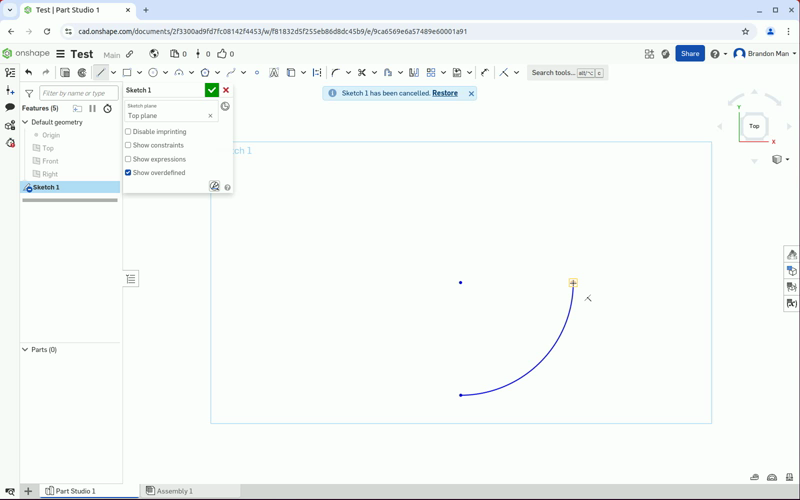
key_down(shift)
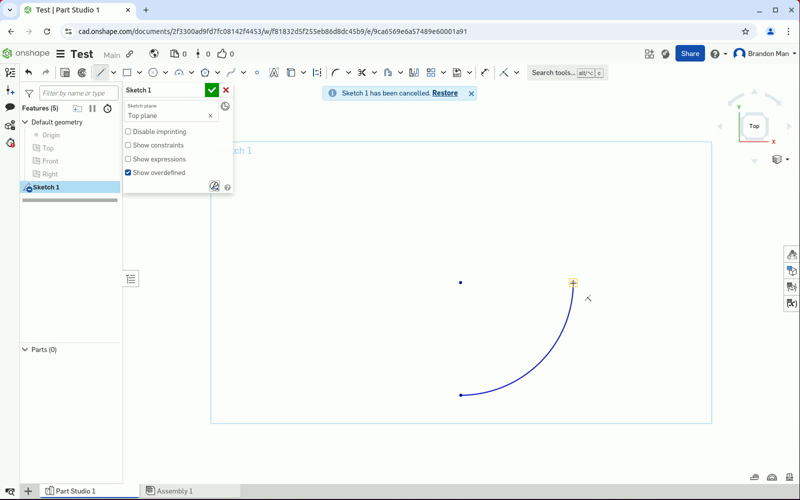
mouse_move(460, 282)
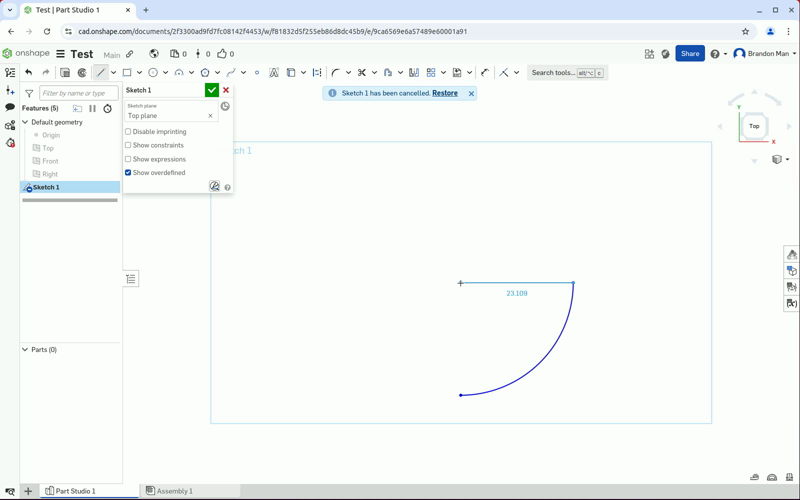
click(460, 282)
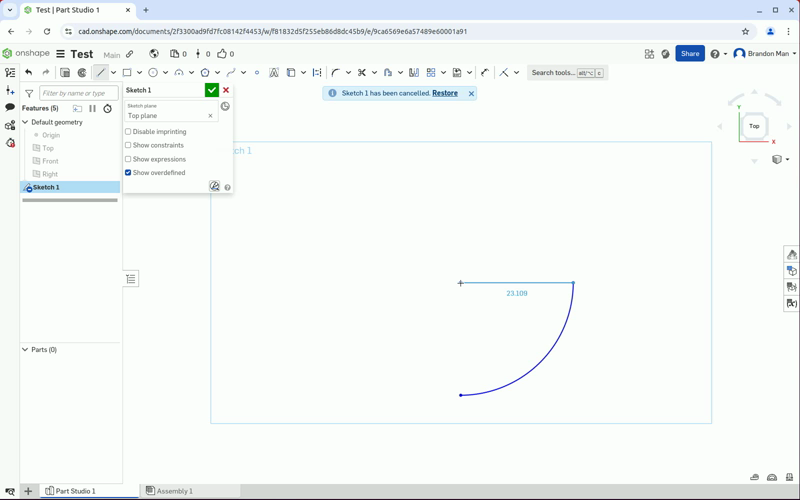
key_up(shift)
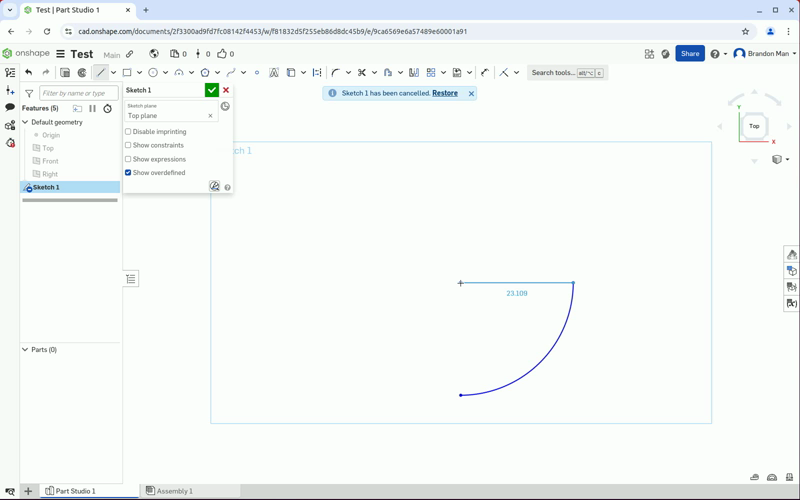
key_down(shift)
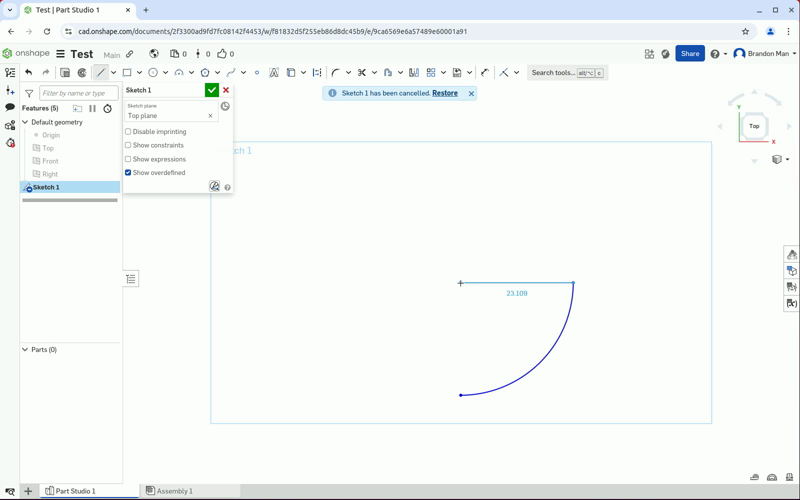
mouse_move(460, 395)
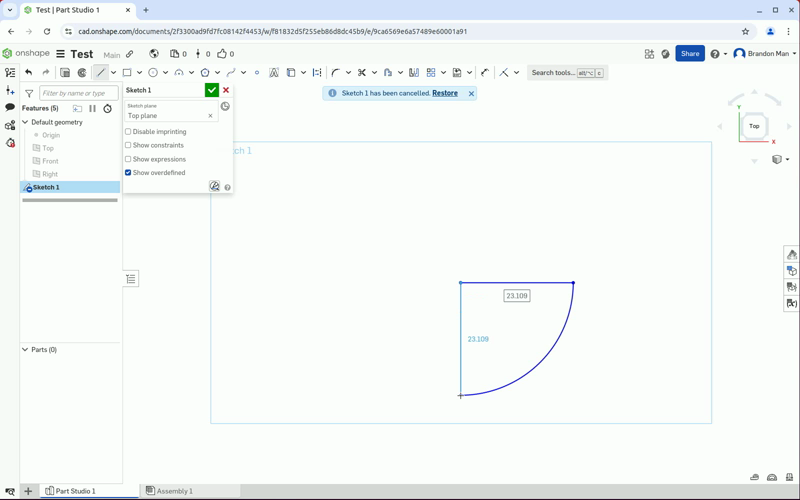
key_up(shift)
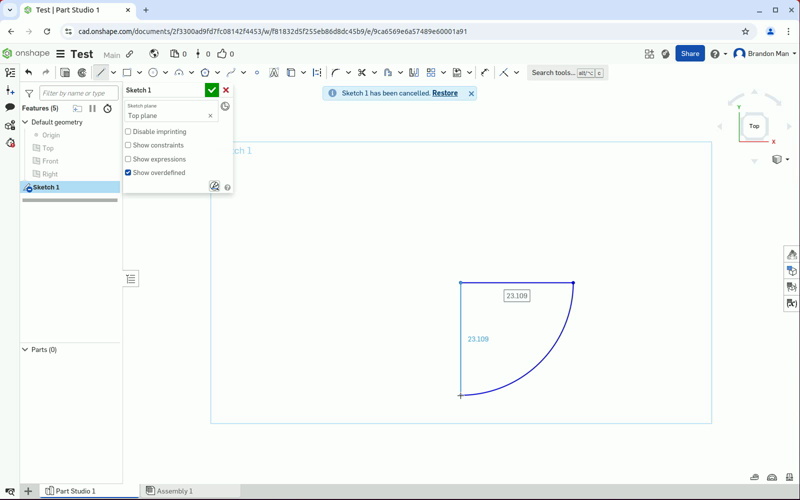
click(460, 395)
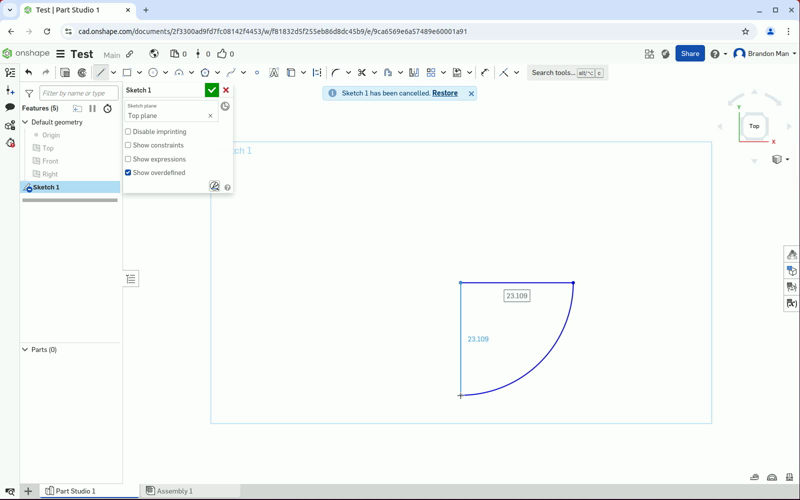
key(esc)
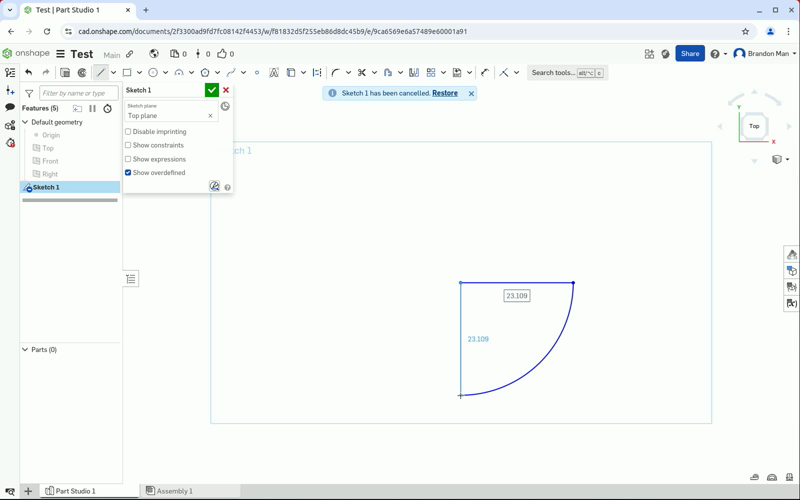
mouse_move(476, 360)
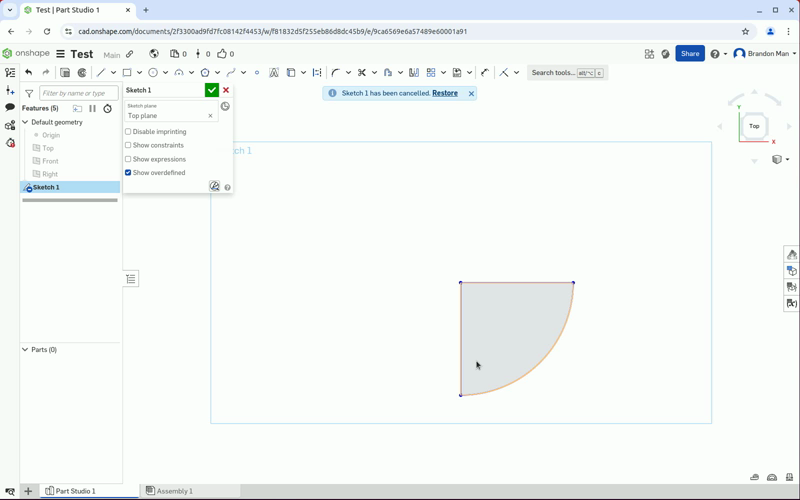
scroll(6)
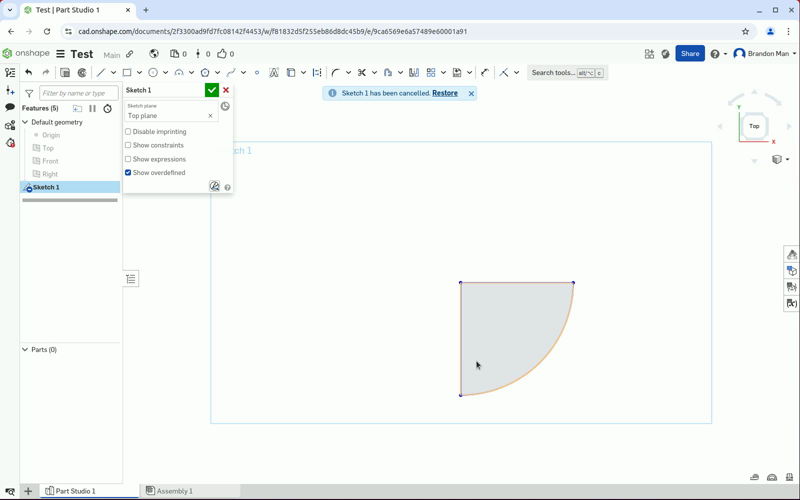
scroll(6)
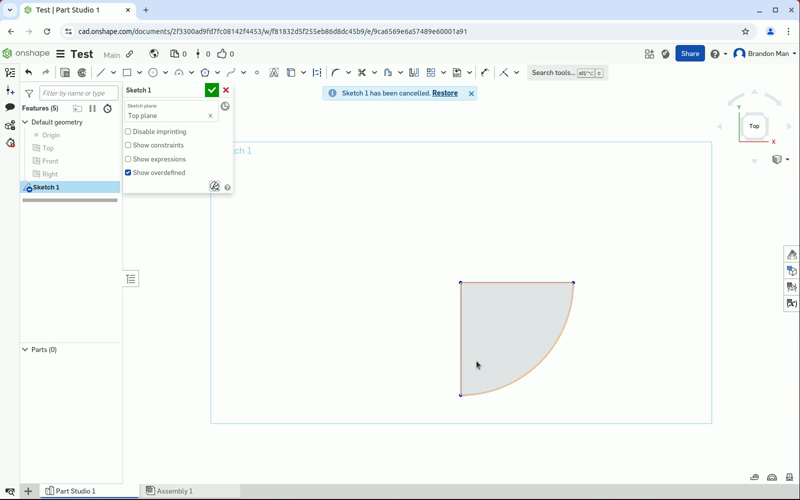
scroll(6)
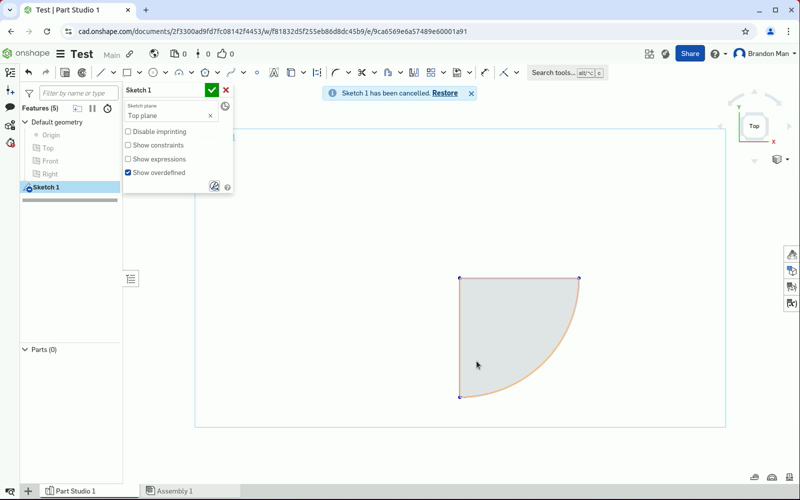
scroll(6)
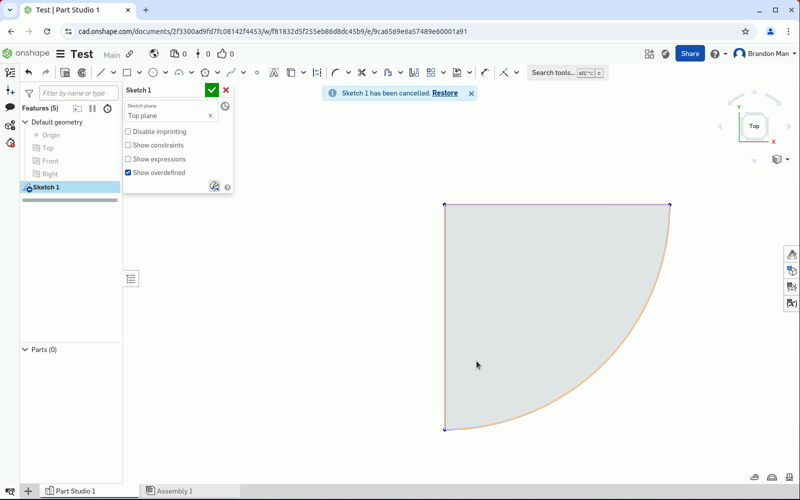
scroll(6)
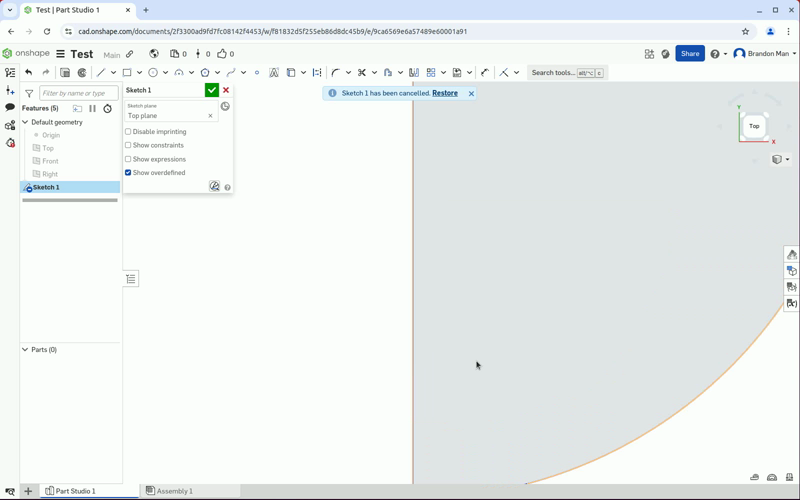
scroll(6)
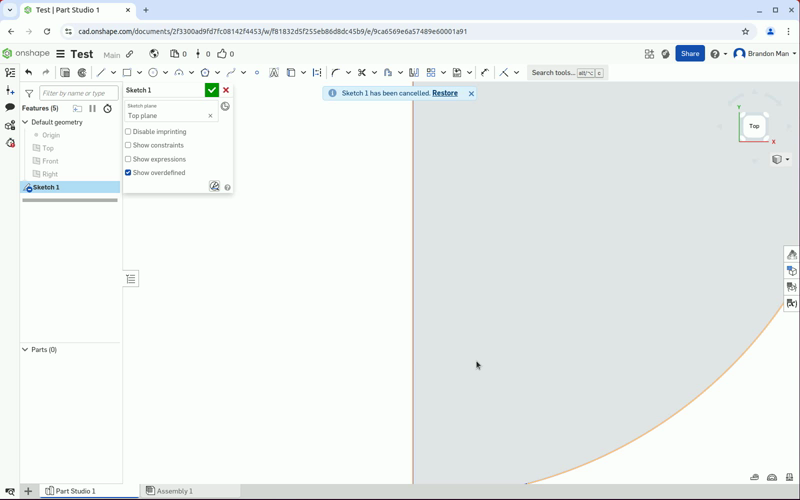
scroll(6)
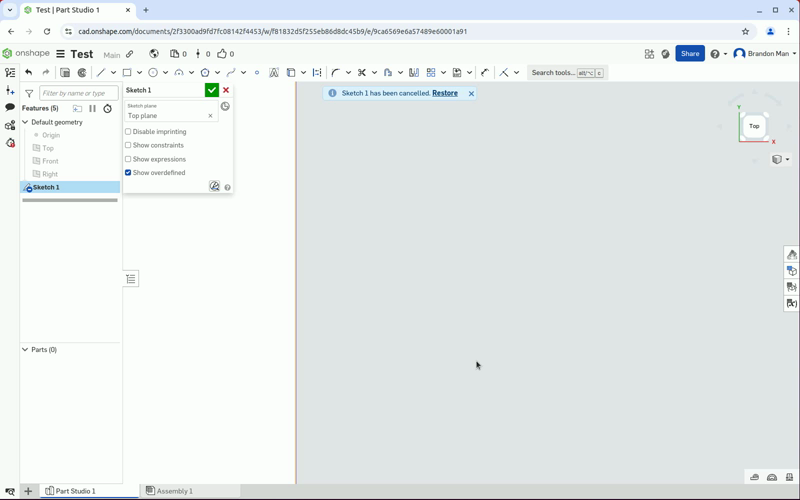
click(476, 360)
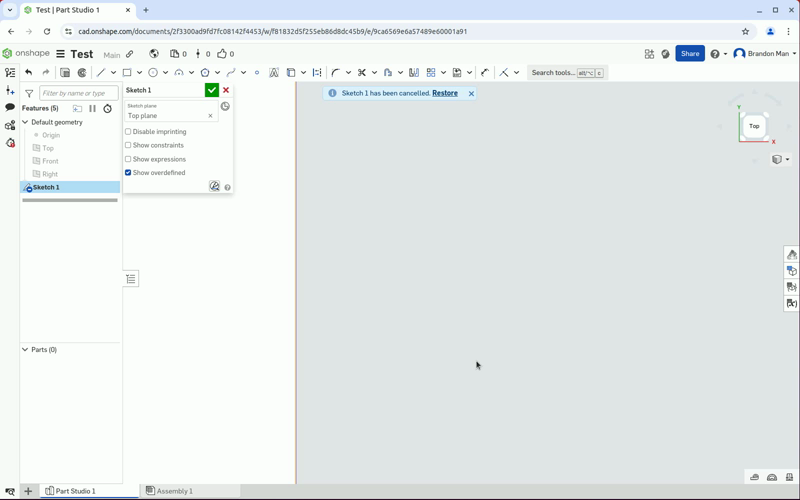
scroll(-6)
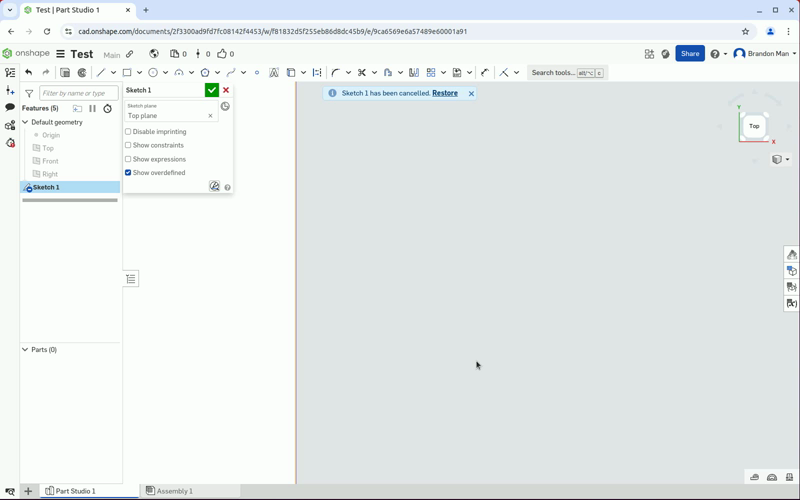
scroll(-6)
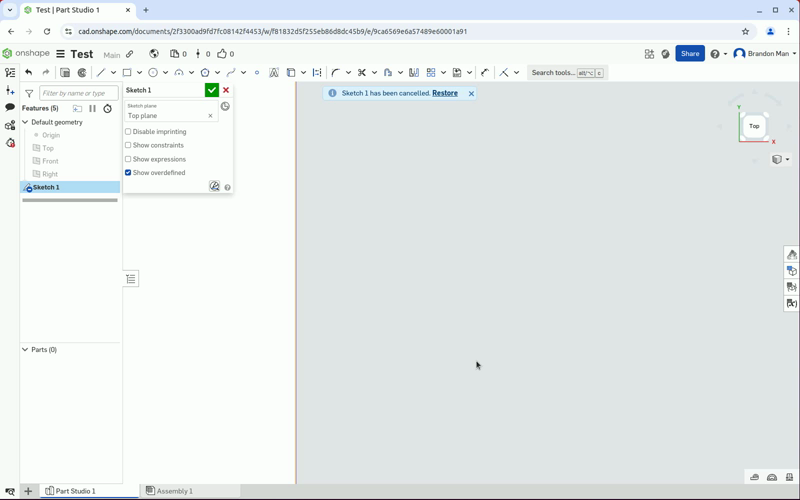
scroll(-6)
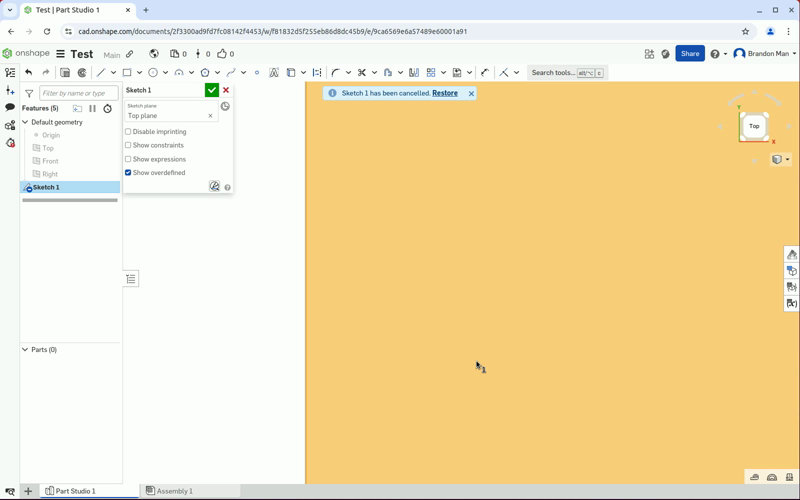
scroll(-6)
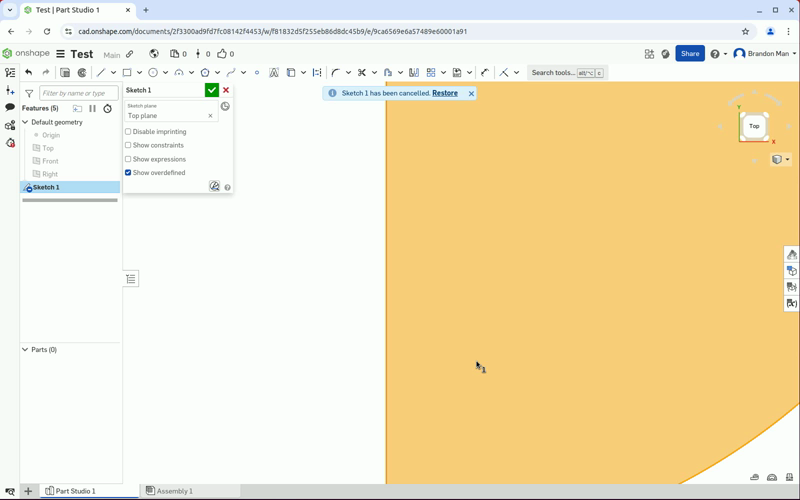
scroll(-6)
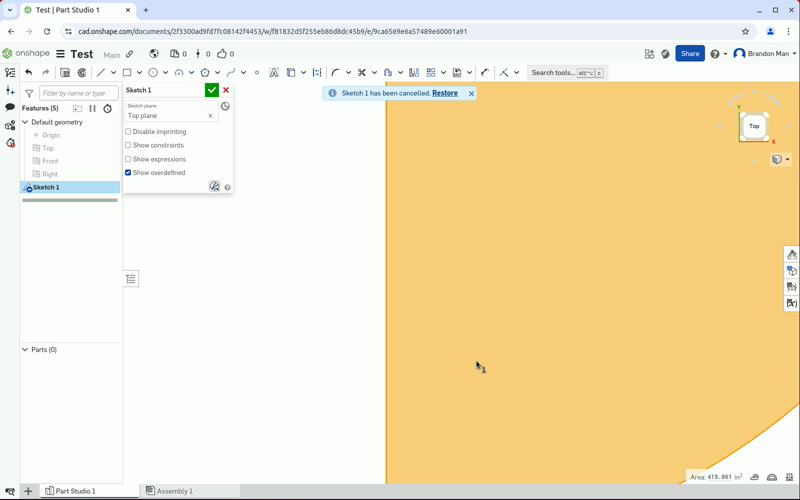
scroll(-6)
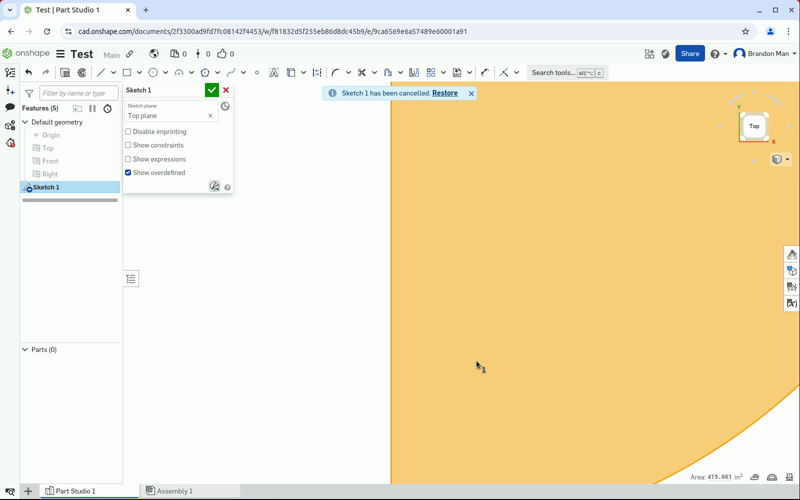
scroll(-6)
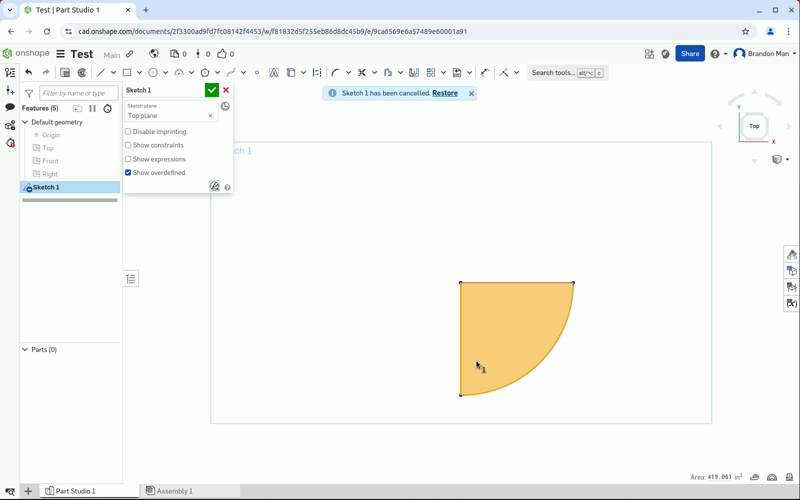
mouse_move(73, 352)
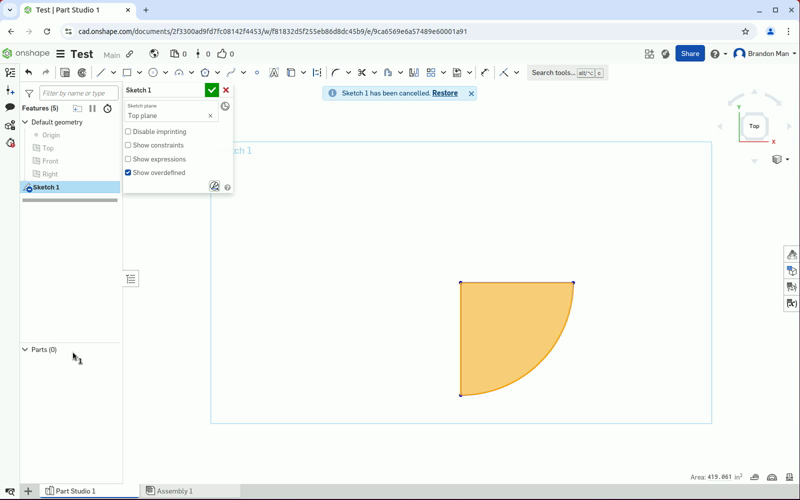
key(shift+y)
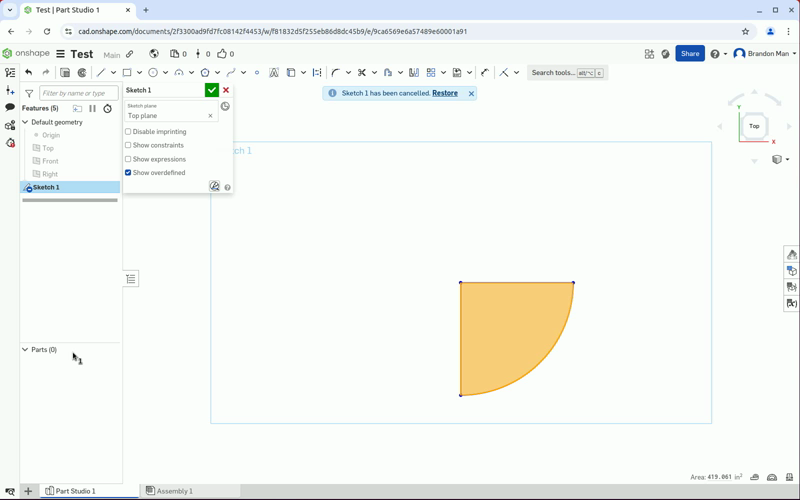
key(shift+e)
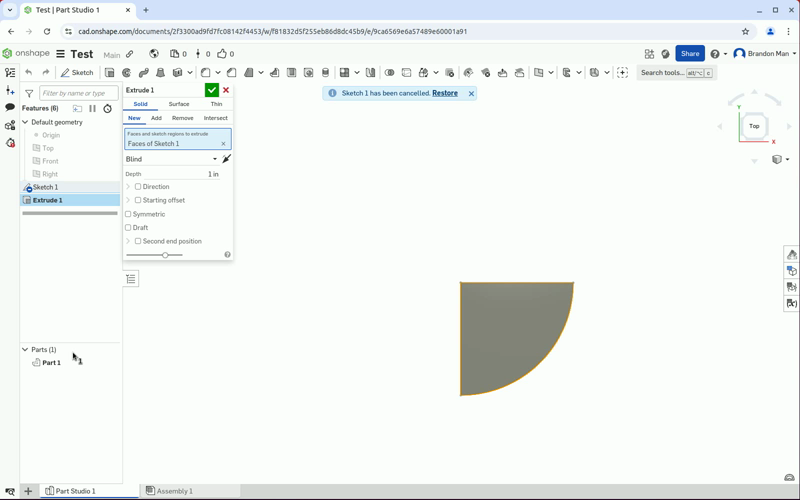
mouse_move(143, 106)
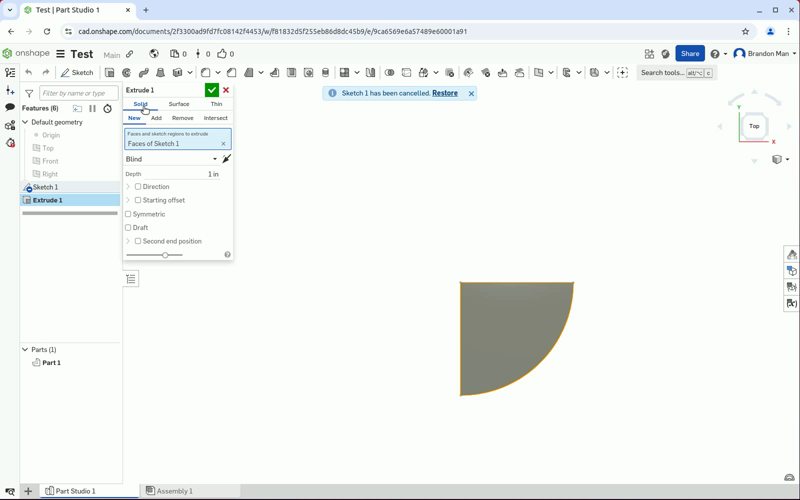
click(143, 106)
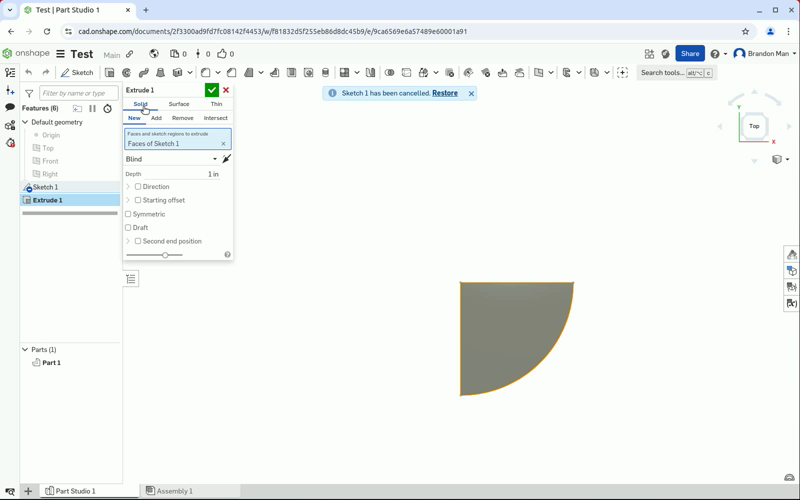
mouse_move(137, 120)
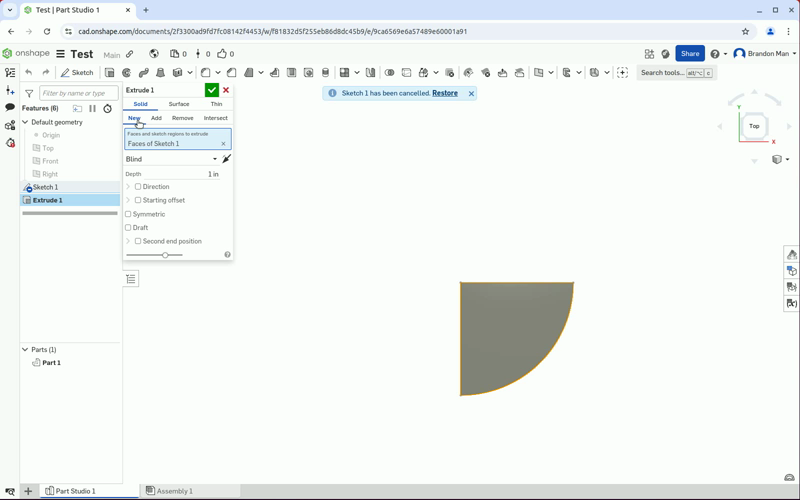
click(137, 120)
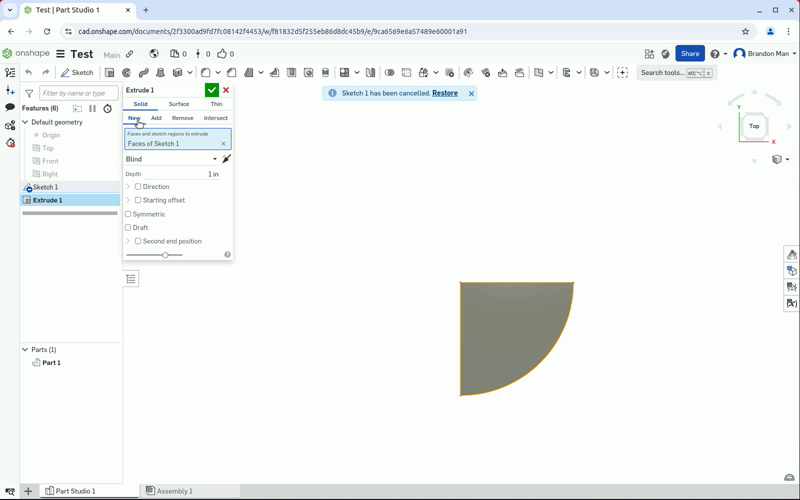
key(tab, 4)
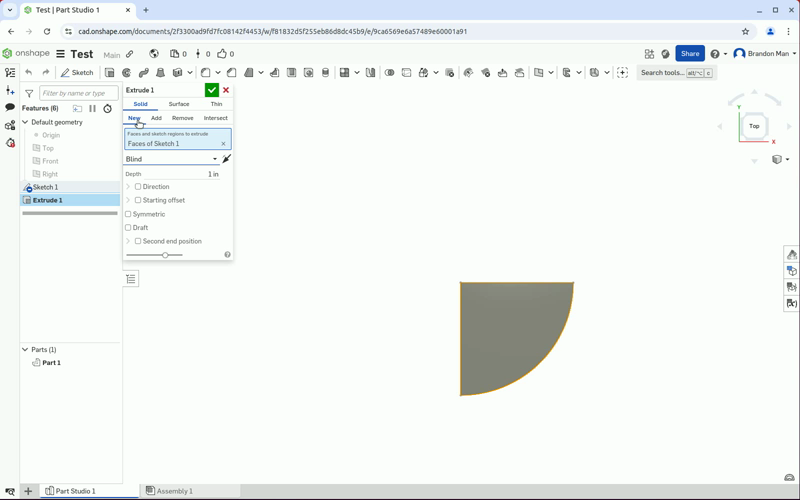
text(-1.204)
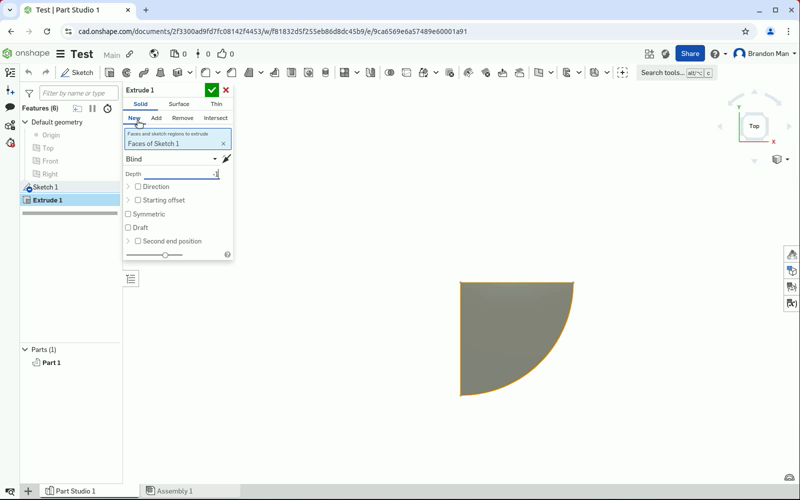
key(enter)
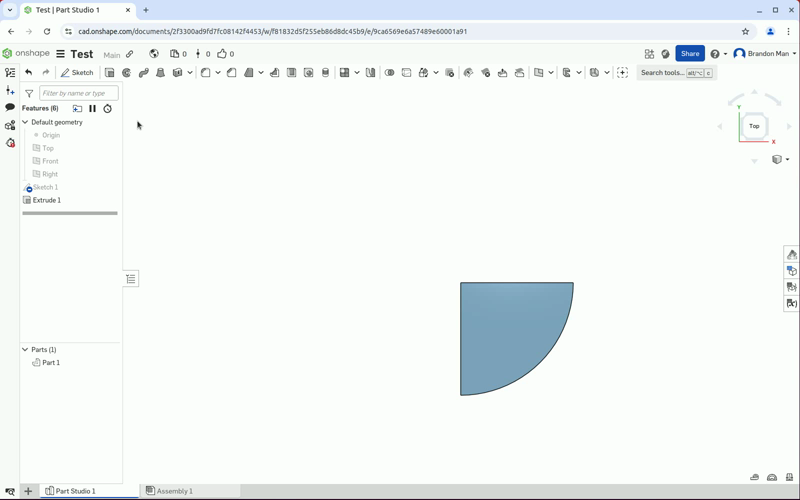
key(shift+h)
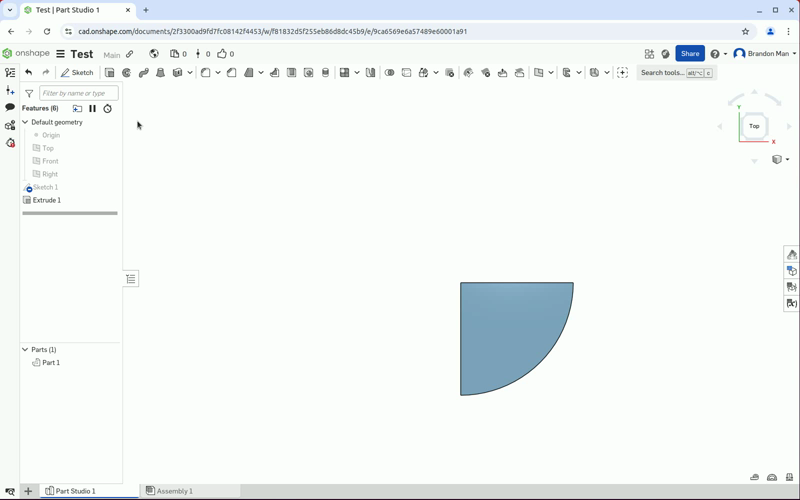
key(shift+h)
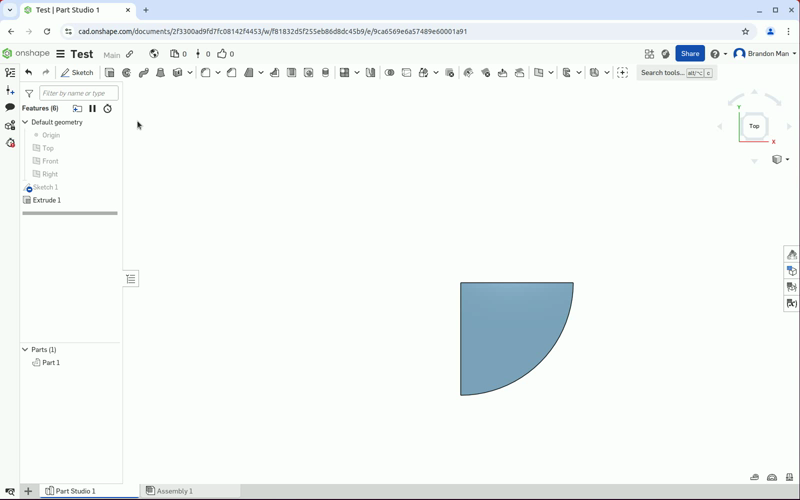
mouse_move(73, 189)
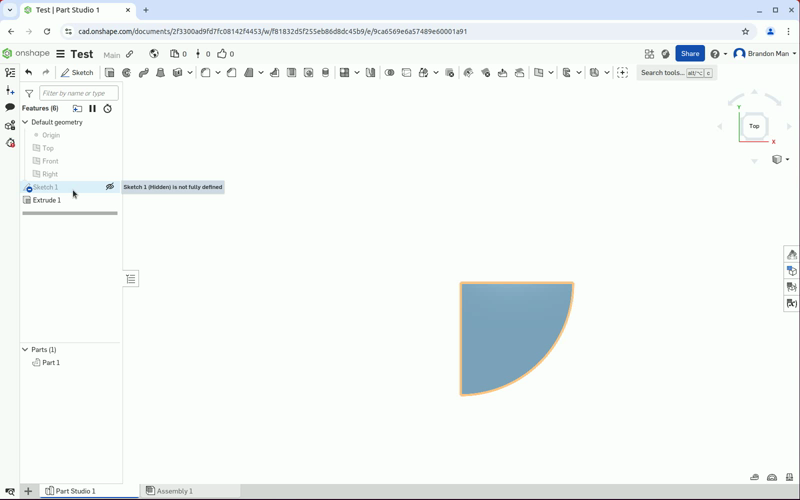
click(73, 189)
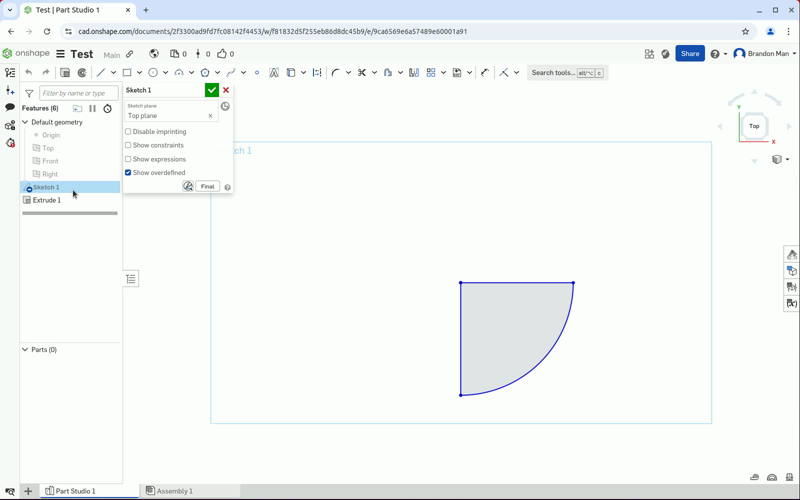
mouse_move(229, 92)
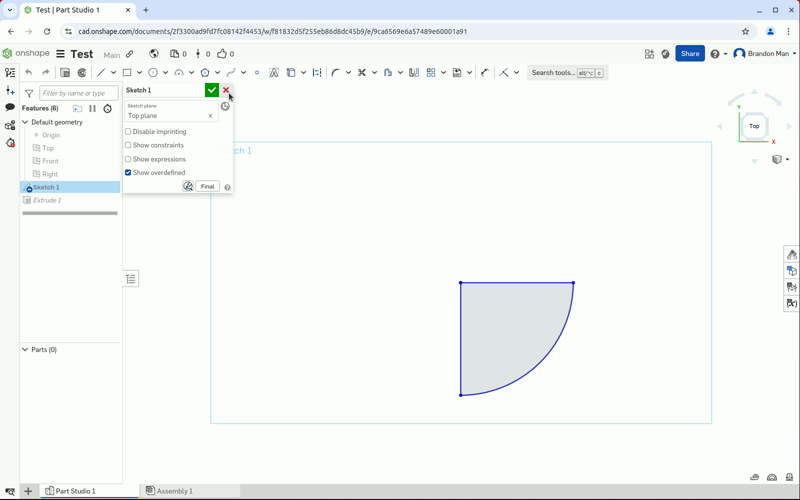
click(229, 92)
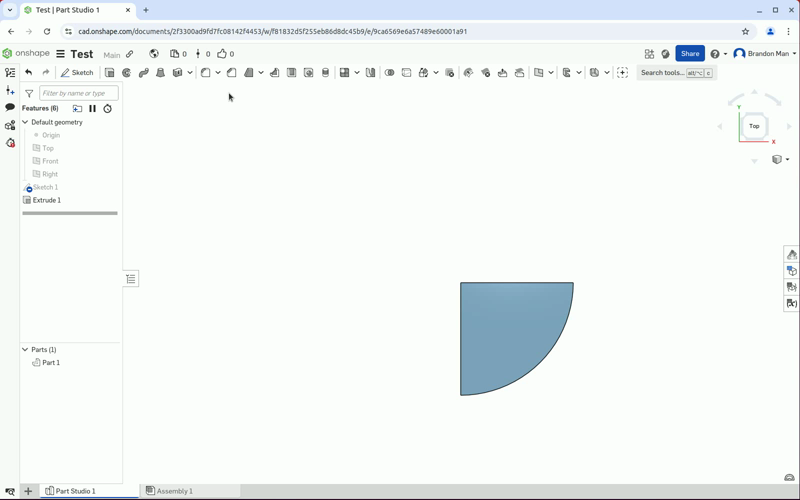
mouse_move(73, 352)
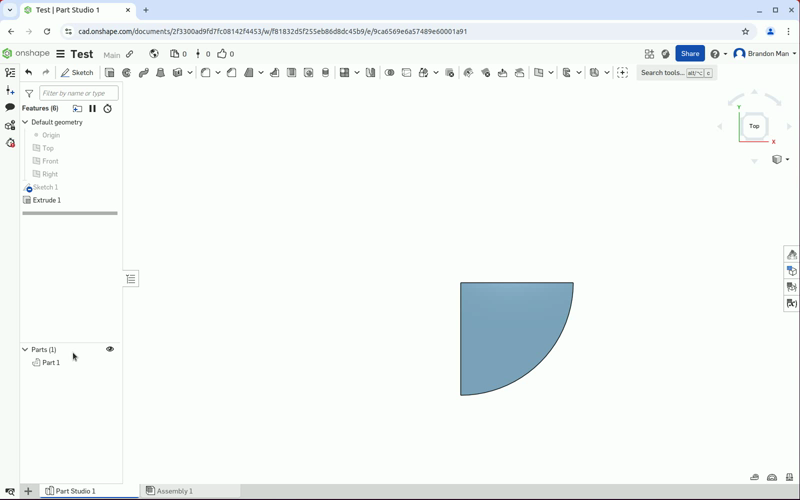
key(y)
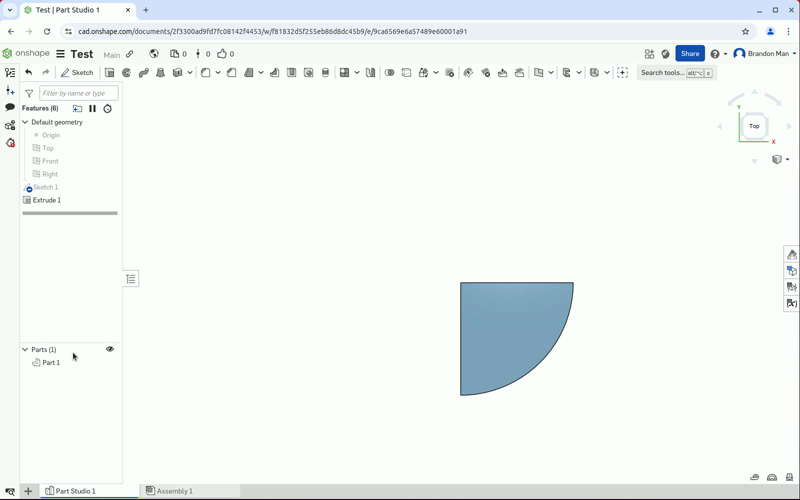
key(shift+p)
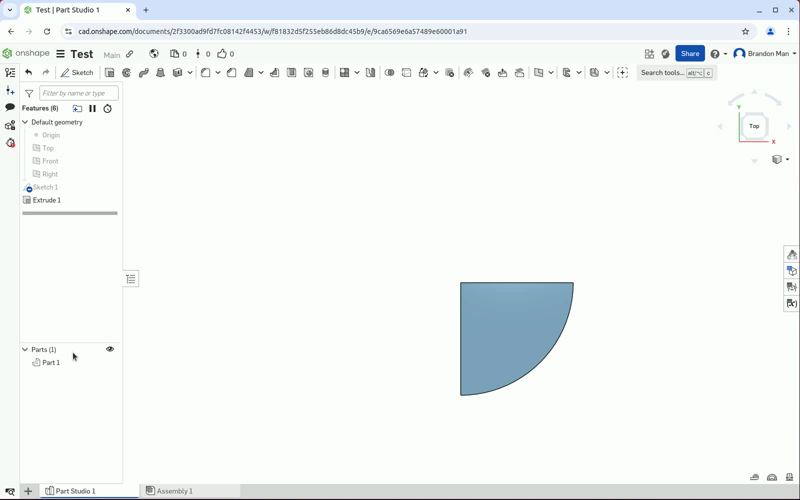
key(space)
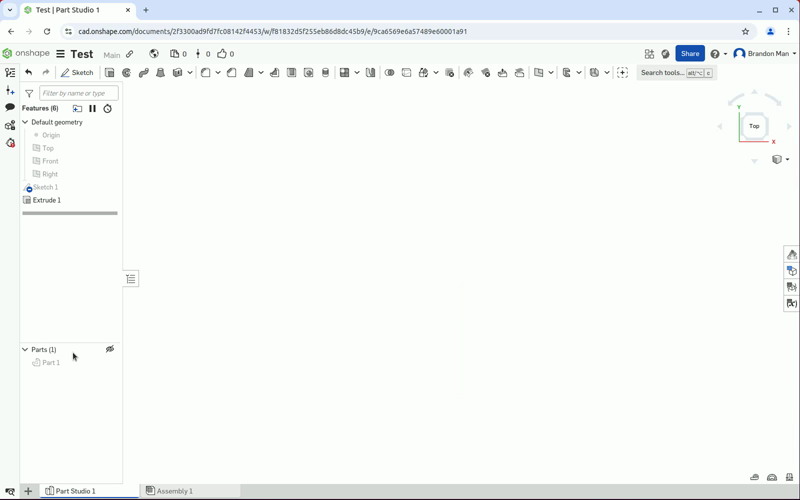
key_down(shift)
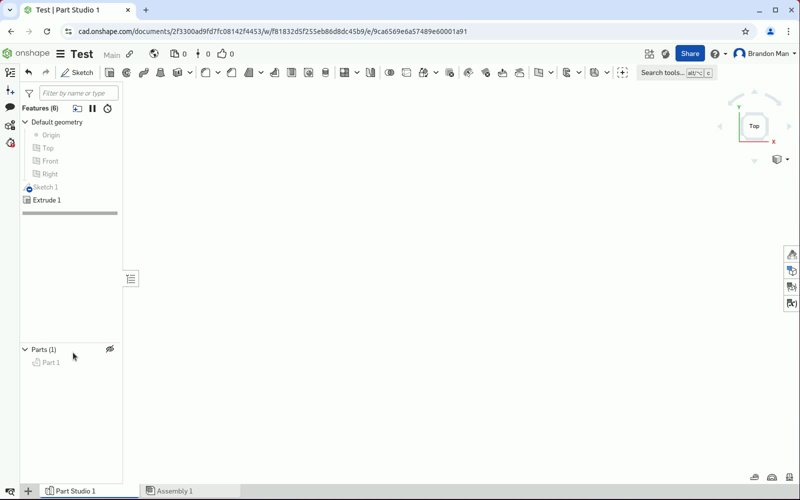
key(up)
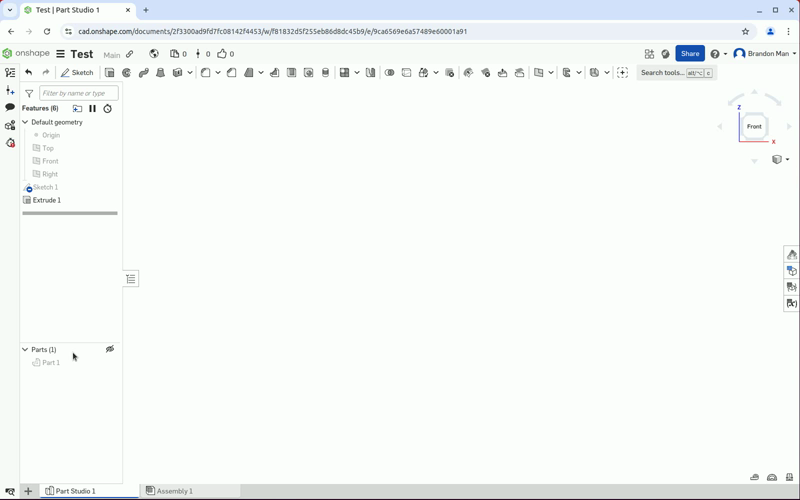
key_up(shift)
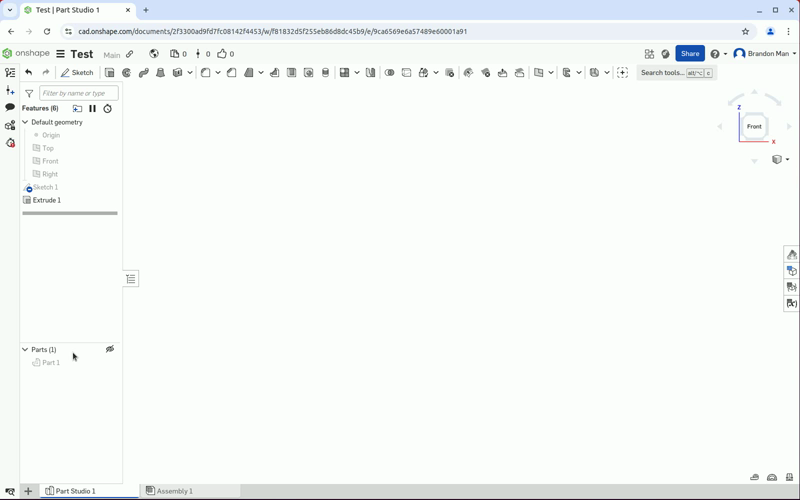
mouse_move(73, 352)
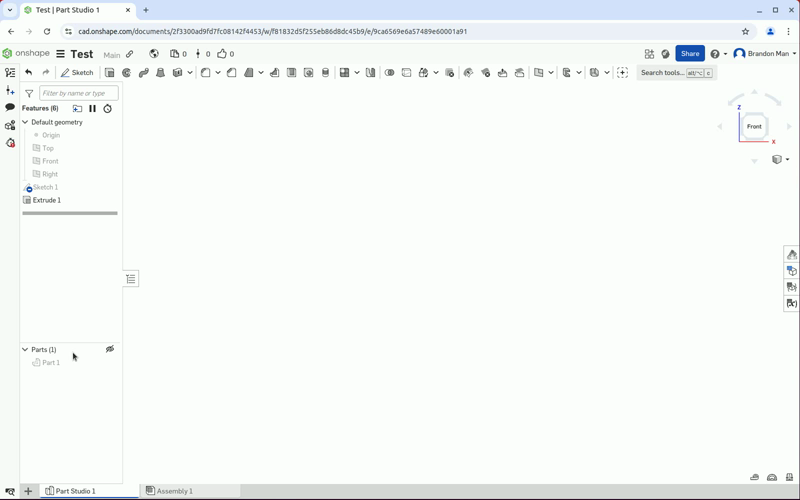
key(shift+y)
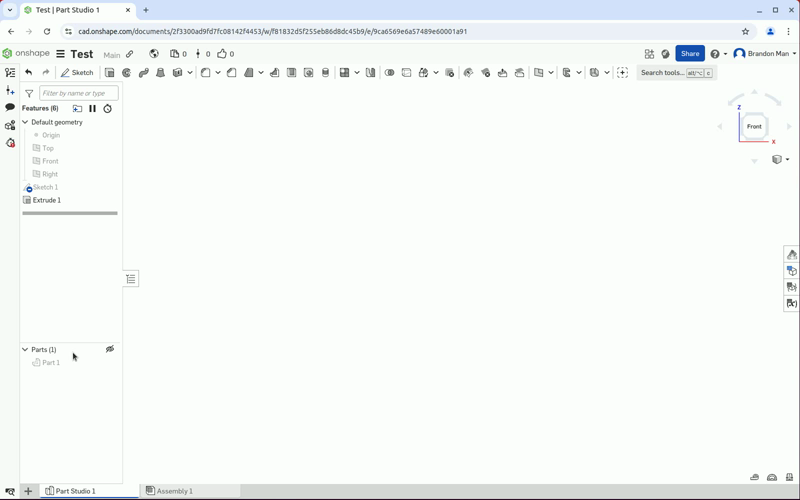
key(shift+s)
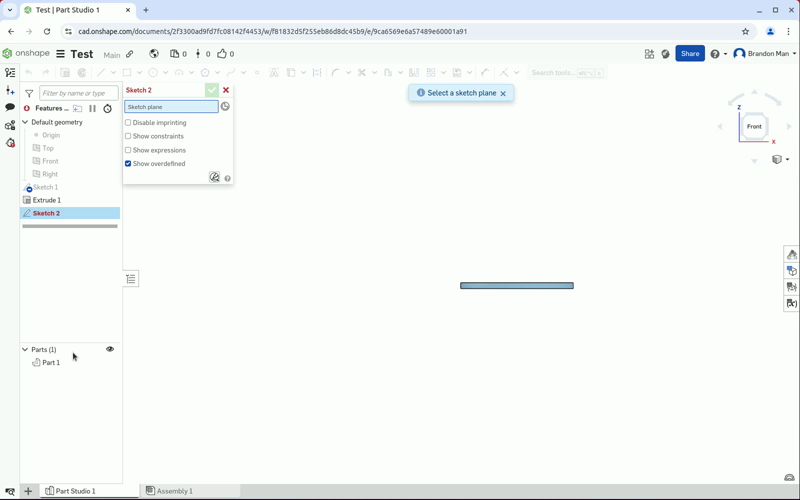
mouse_move(73, 163)
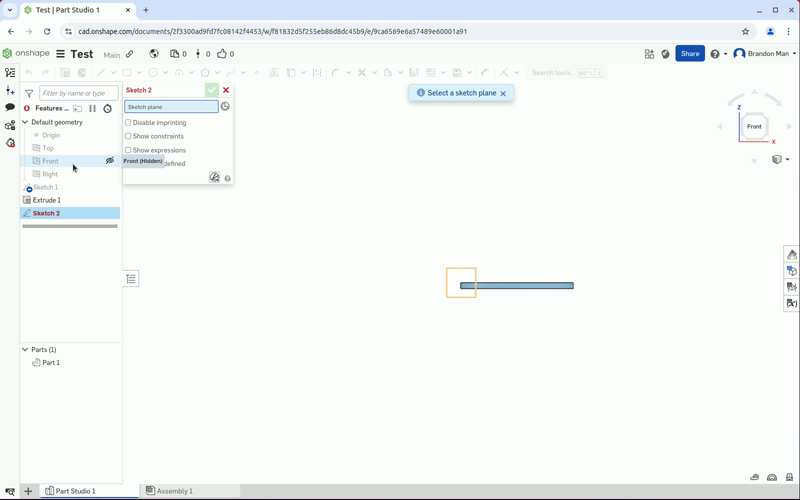
click(73, 163)
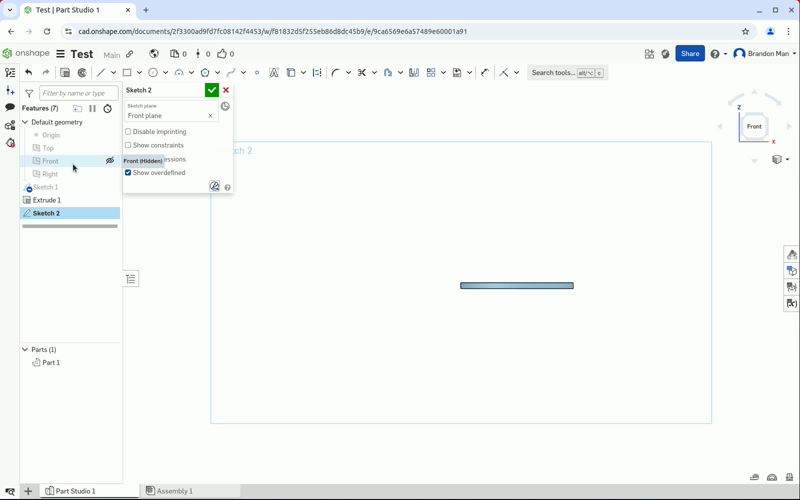
mouse_move(73, 352)
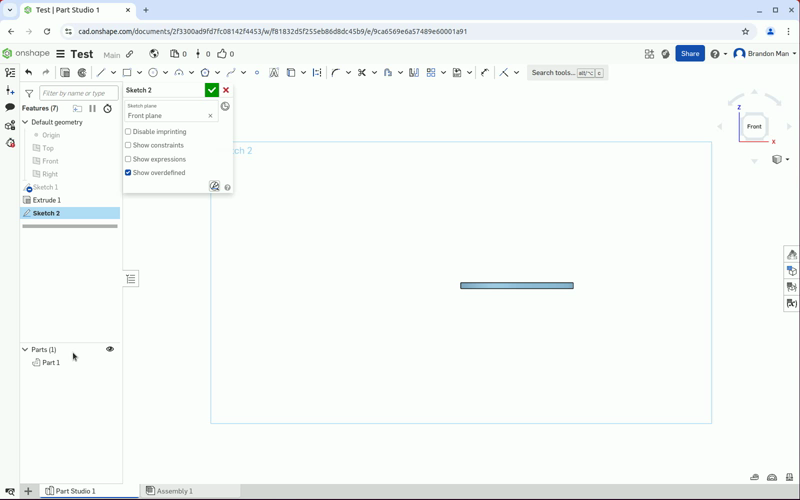
key(y)
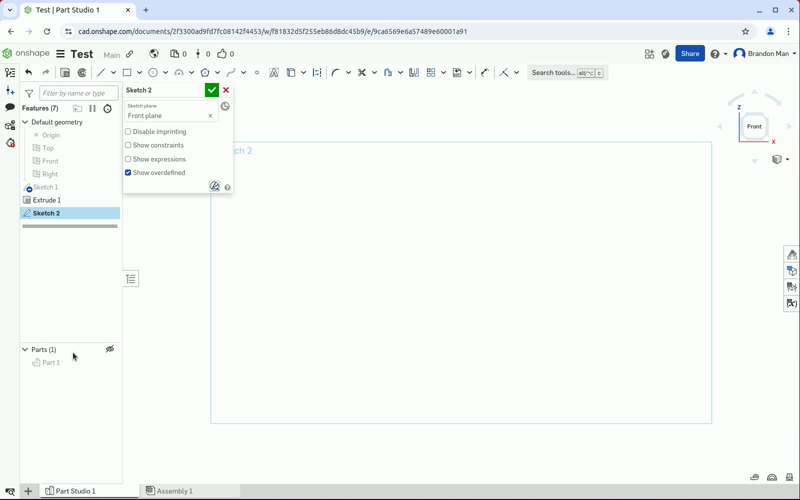
key(l)
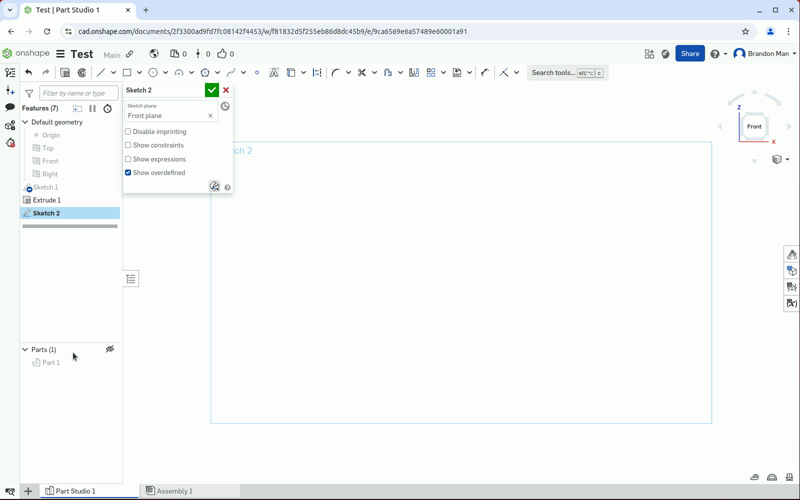
key_down(shift)
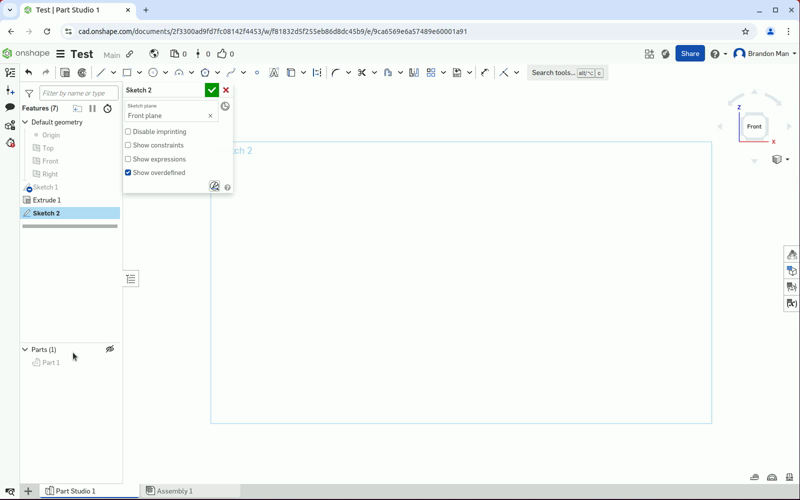
mouse_move(460, 282)
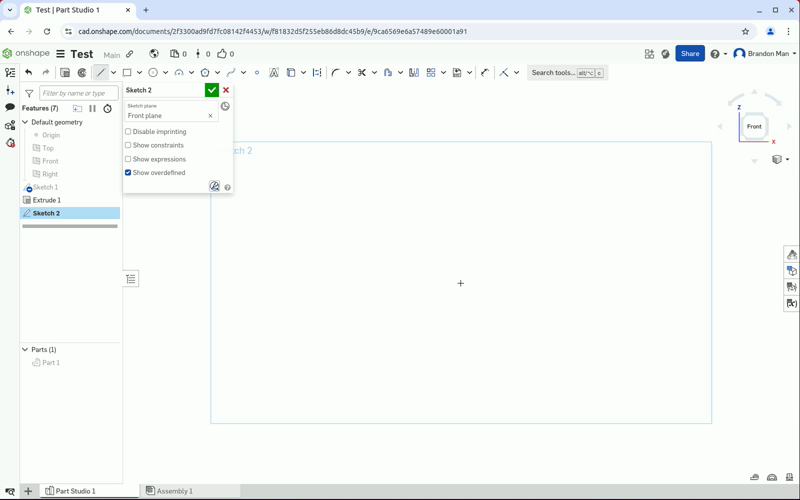
click(460, 282)
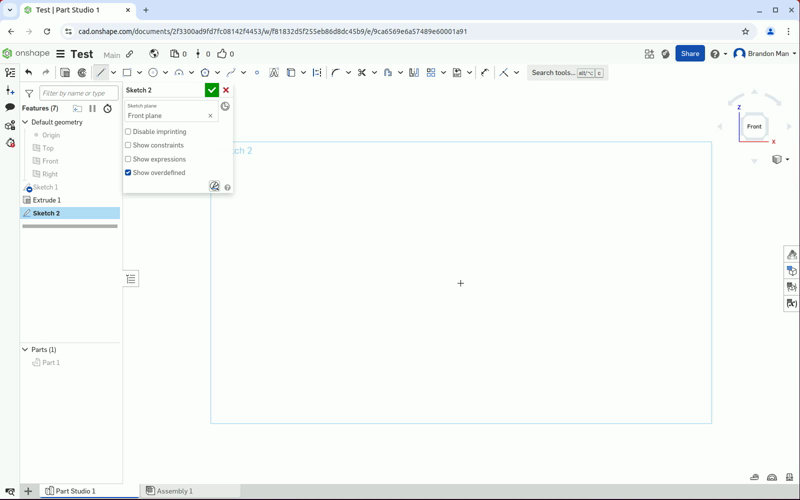
key_up(shift)
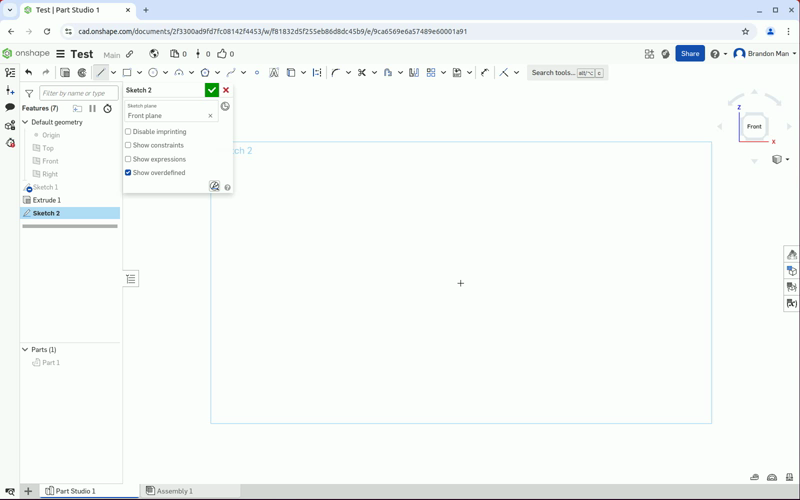
key_down(shift)
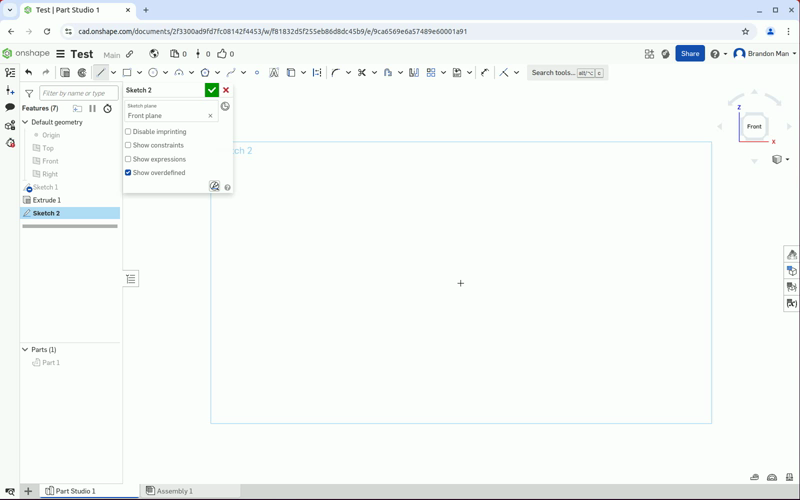
mouse_move(573, 282)
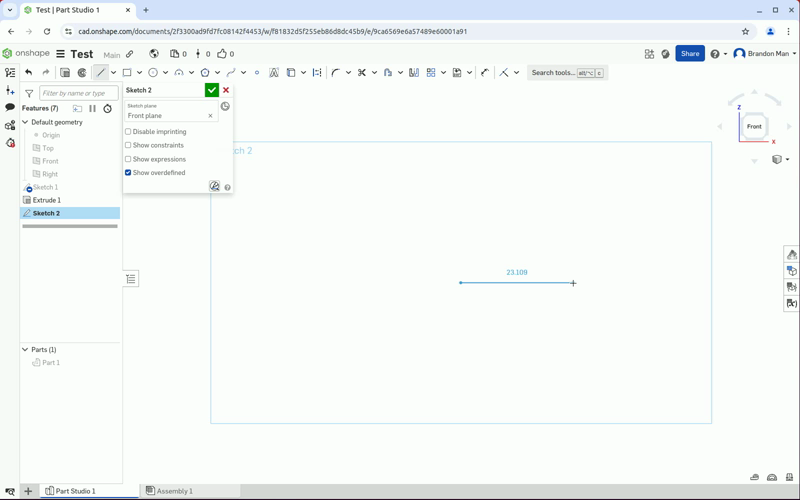
click(573, 282)
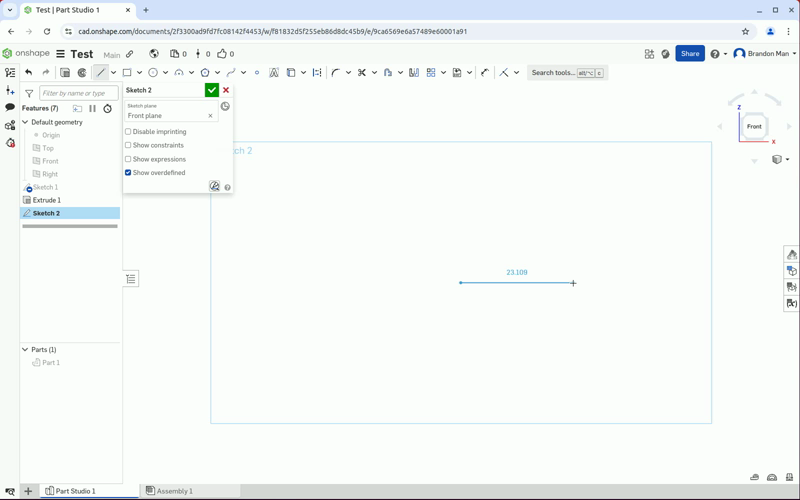
key_up(shift)
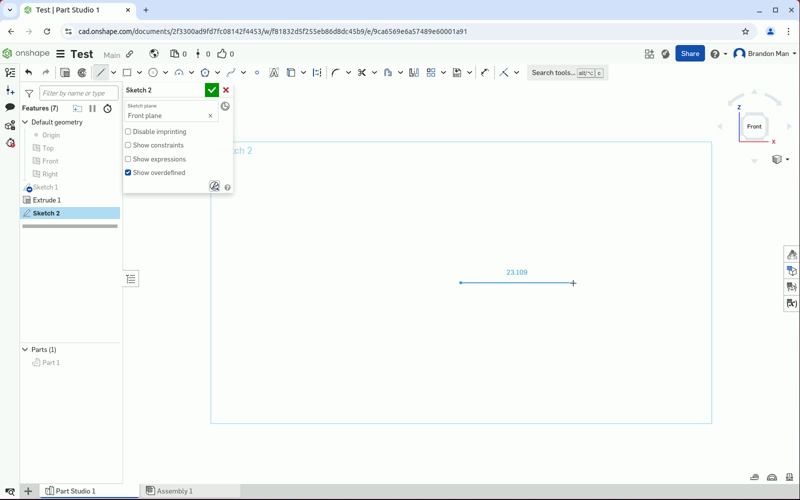
key(esc)
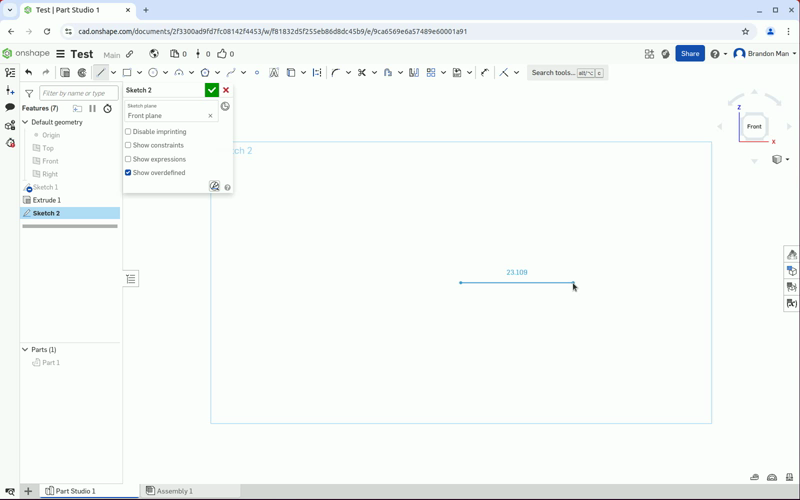
key(a)
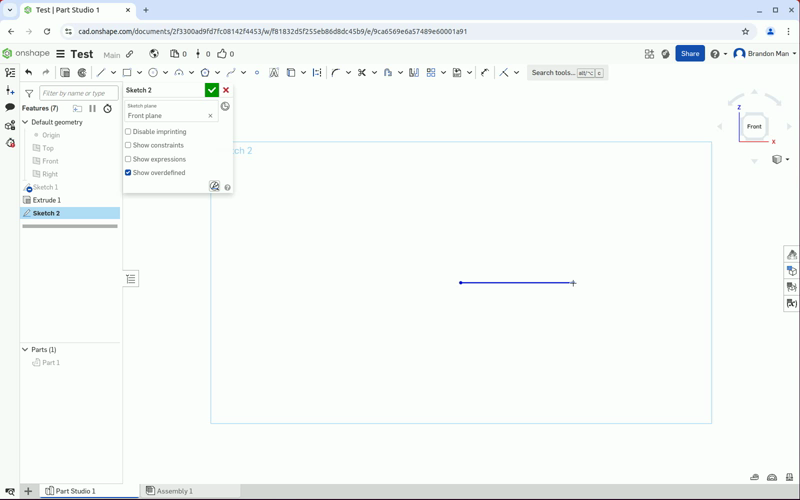
mouse_move(573, 282)
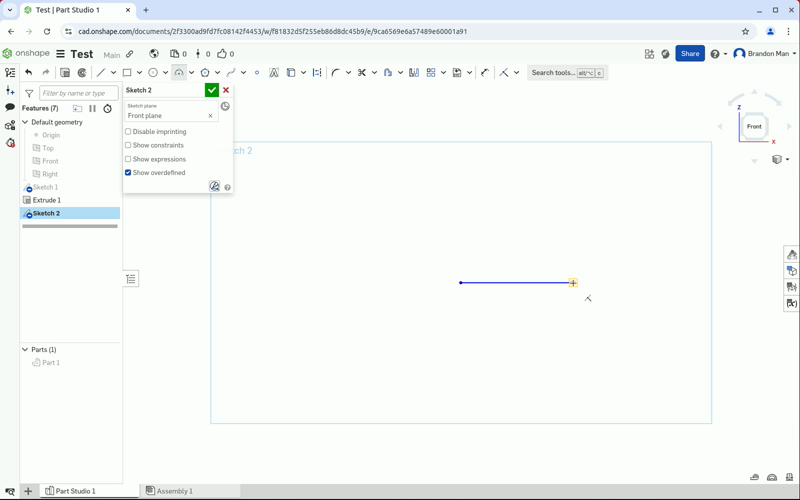
click(573, 282)
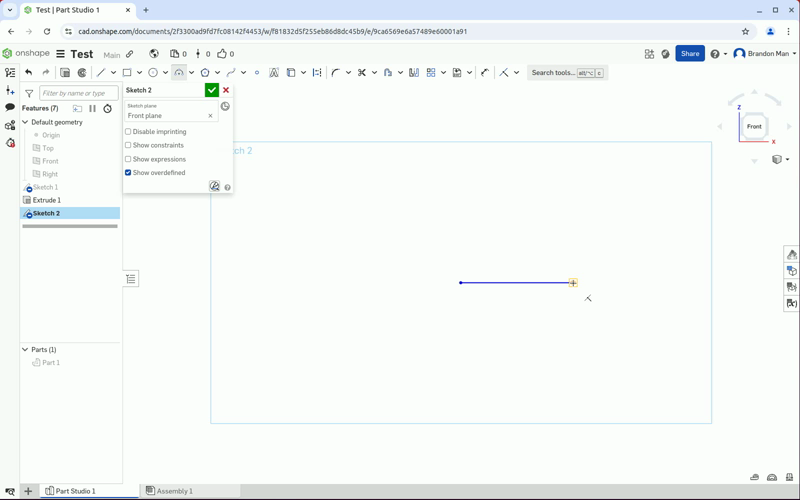
key_down(shift)
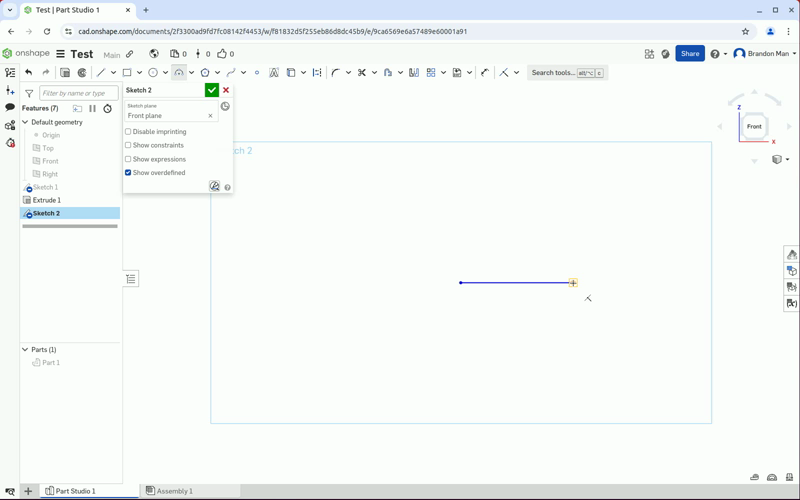
mouse_move(460, 170)
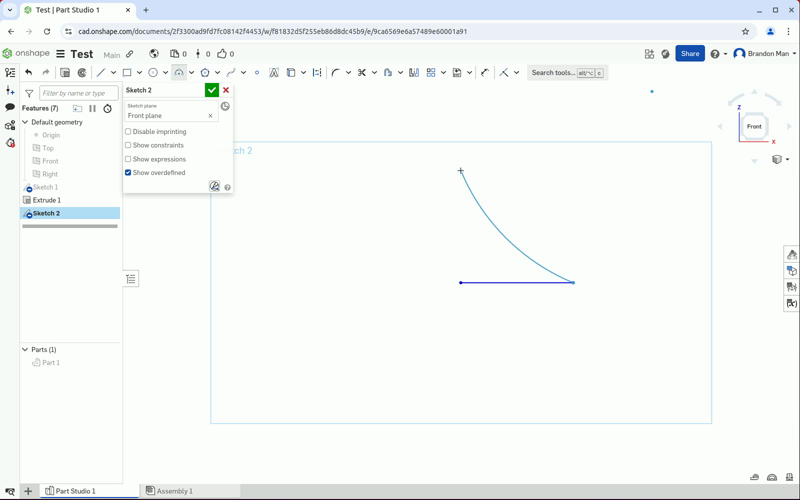
click(460, 170)
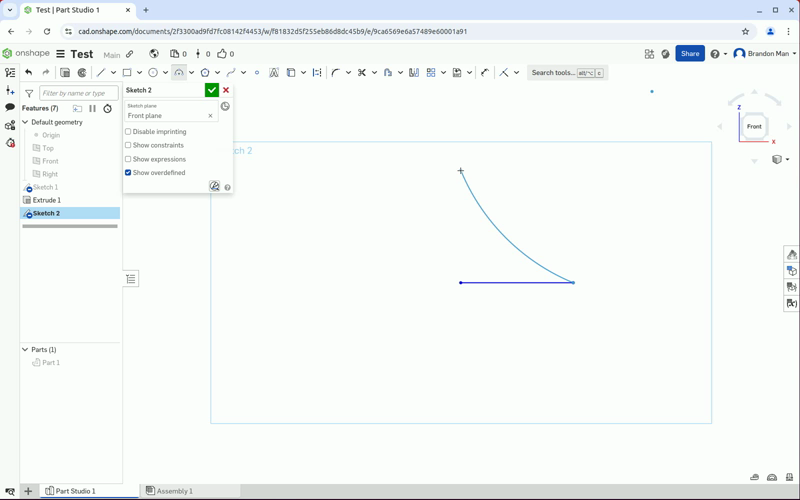
mouse_move(540, 203)
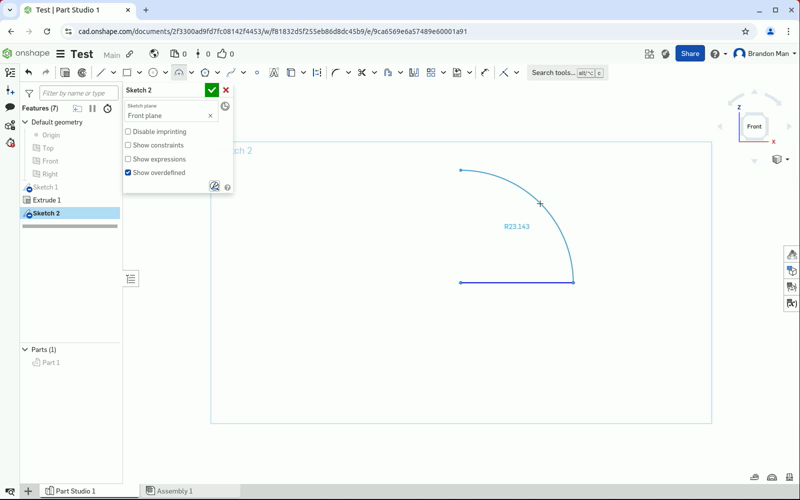
click(540, 203)
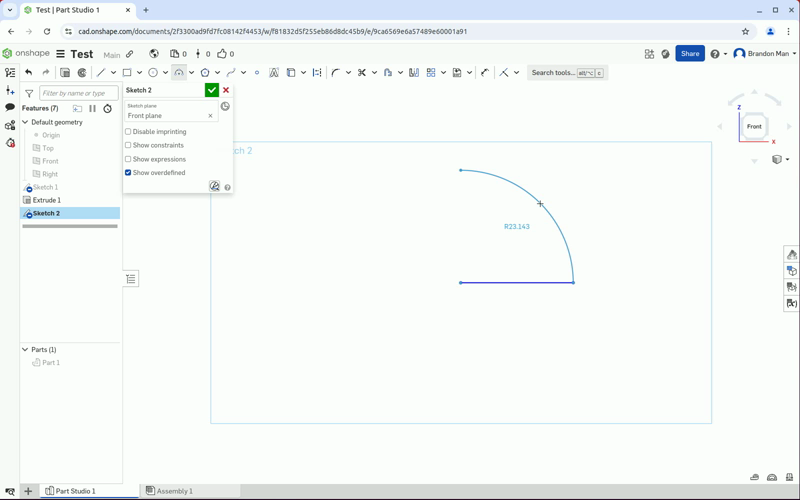
key_up(shift)
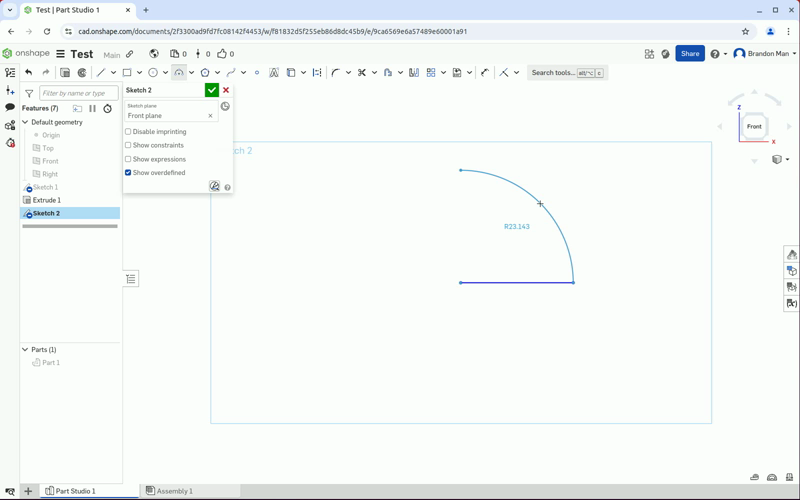
key(esc)
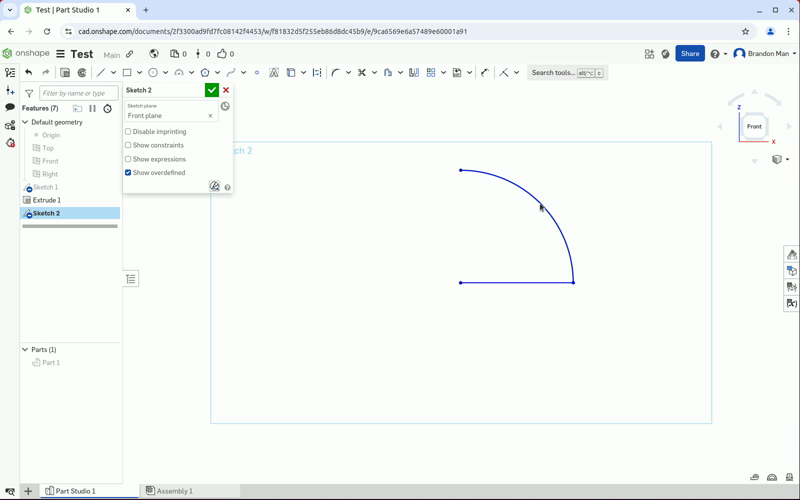
key(l)
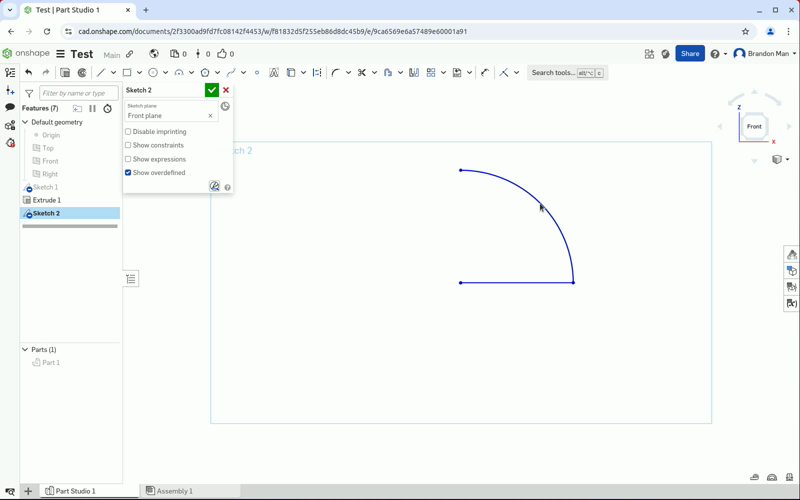
mouse_move(460, 170)
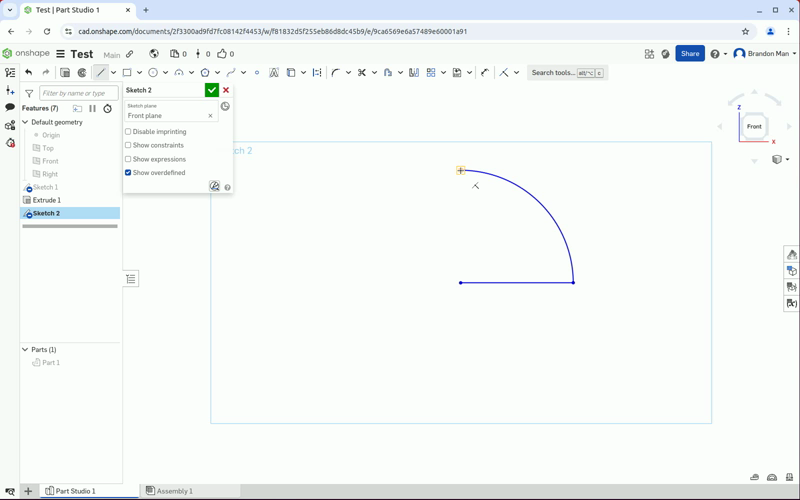
click(460, 170)
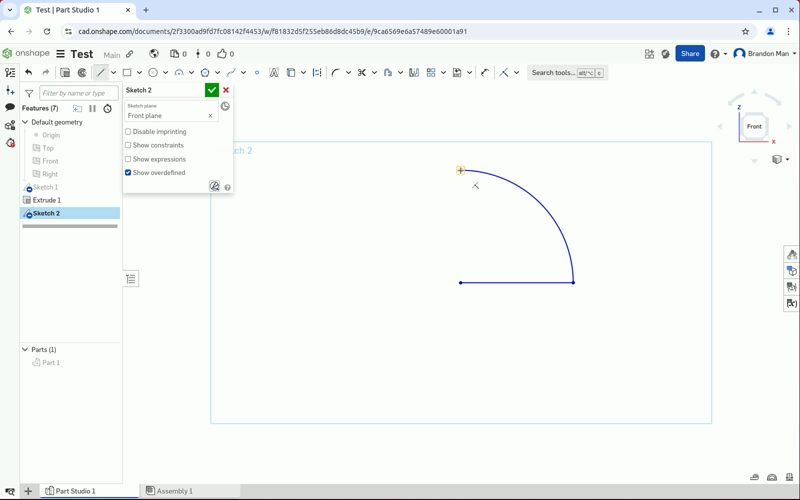
key_down(shift)
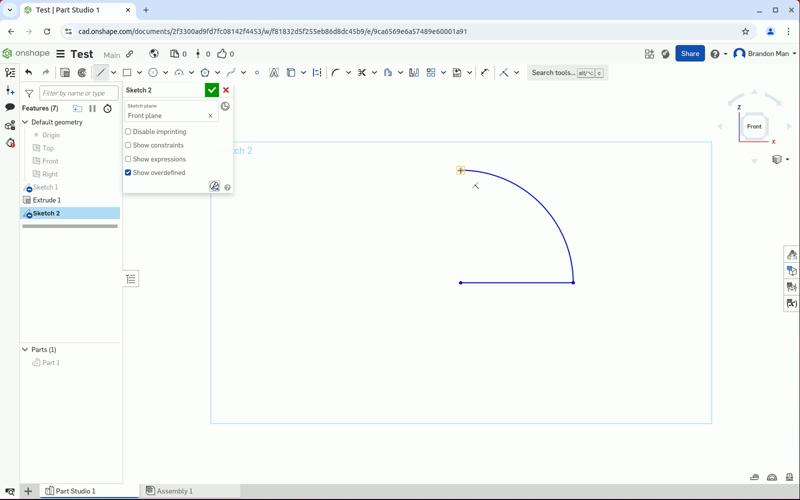
mouse_move(460, 282)
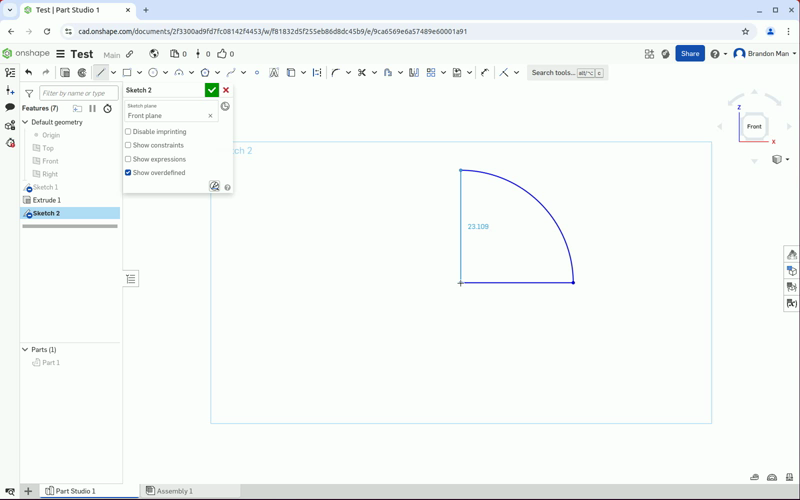
key_up(shift)
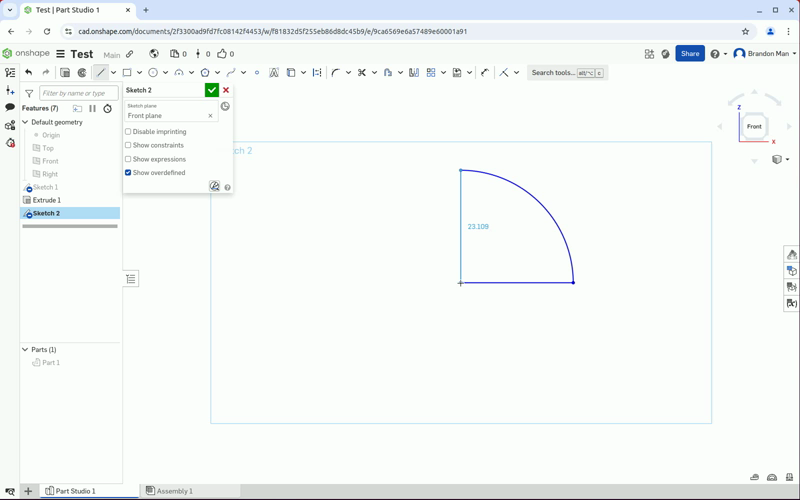
click(460, 282)
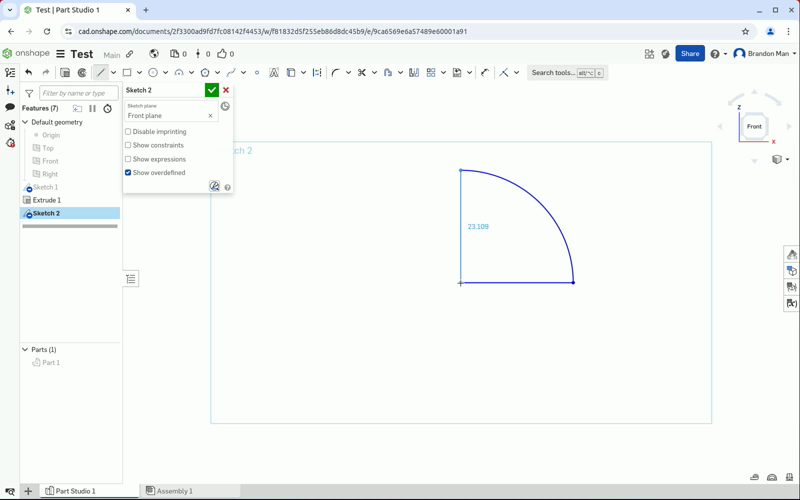
key(esc)
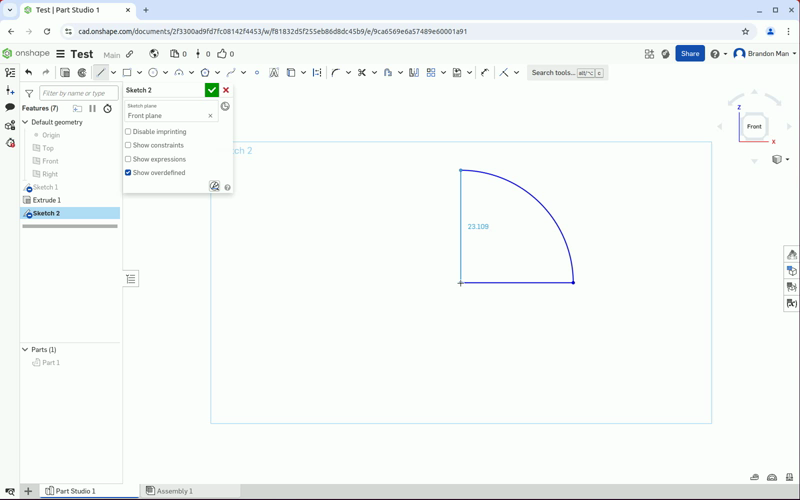
mouse_move(532, 230)
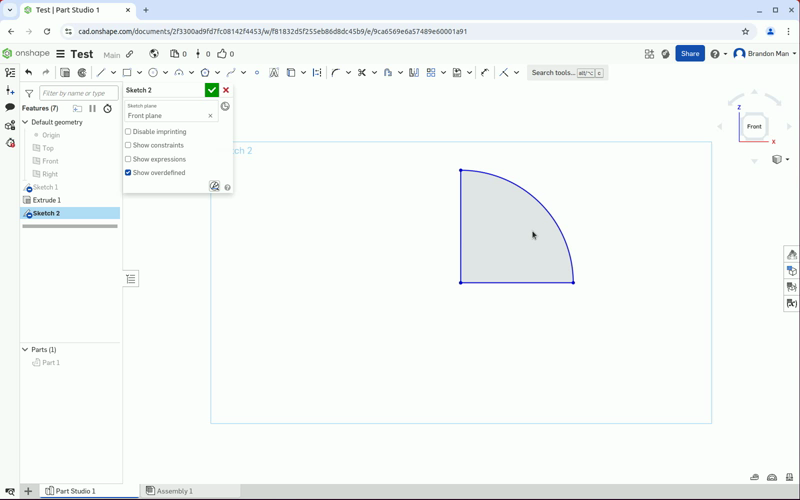
scroll(6)
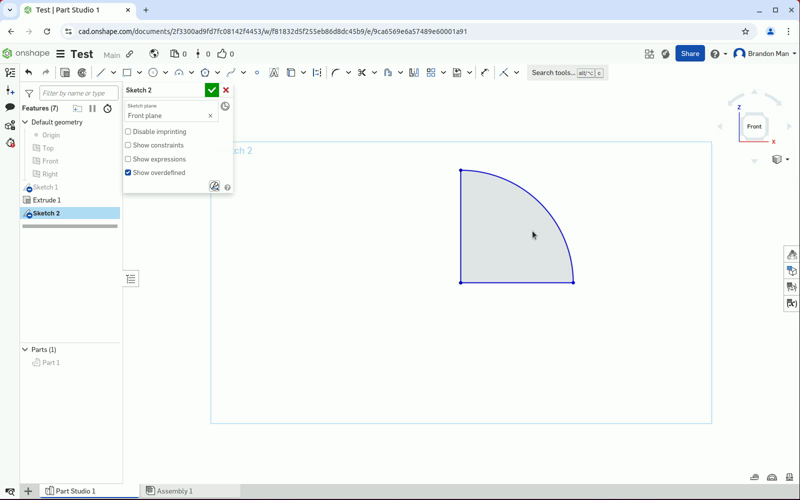
scroll(6)
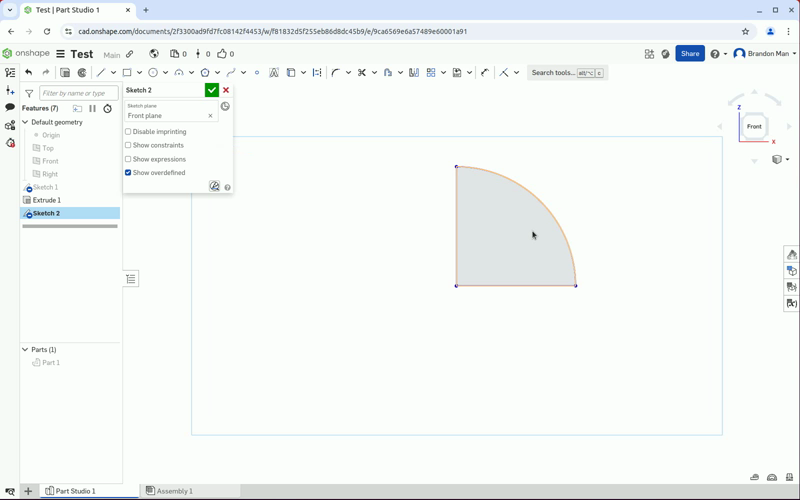
scroll(6)
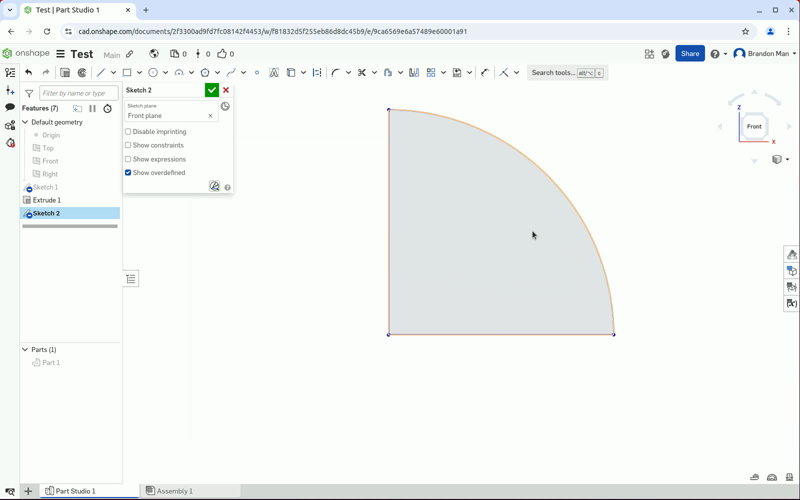
scroll(6)
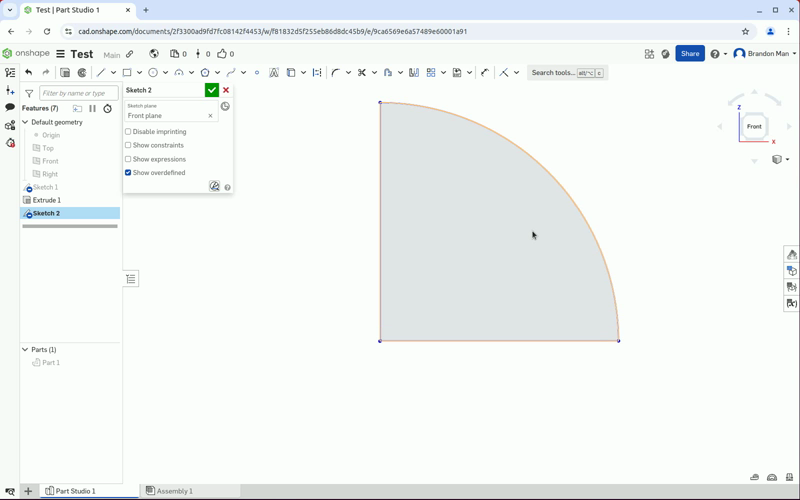
scroll(6)
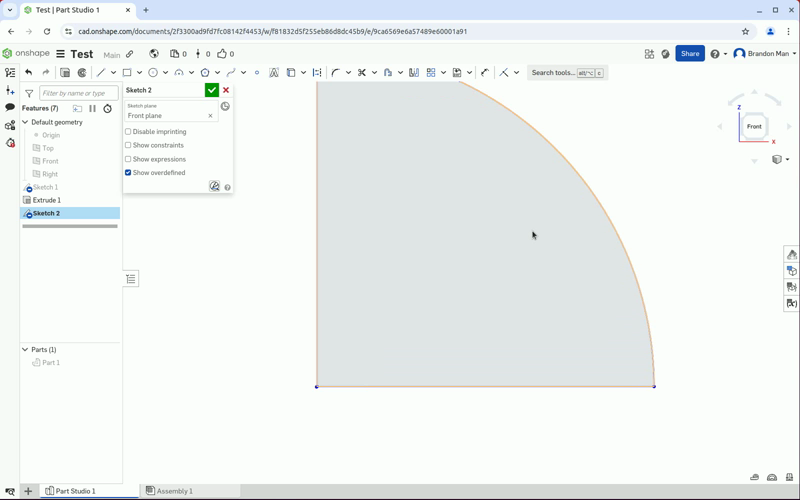
scroll(6)
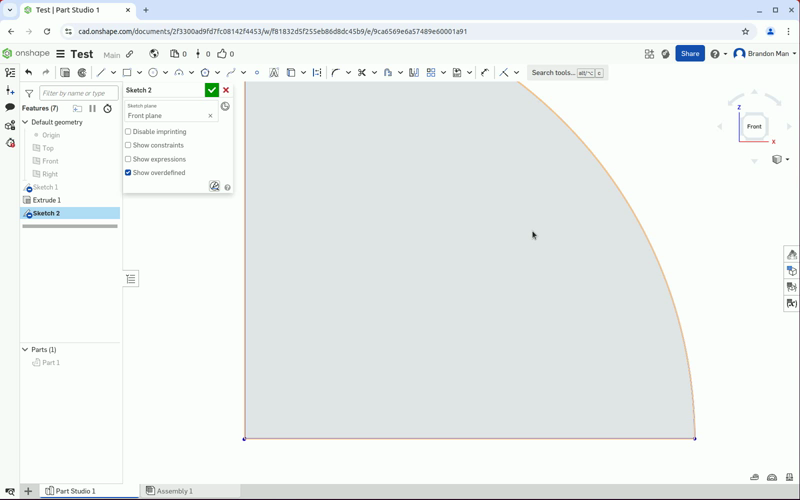
scroll(6)
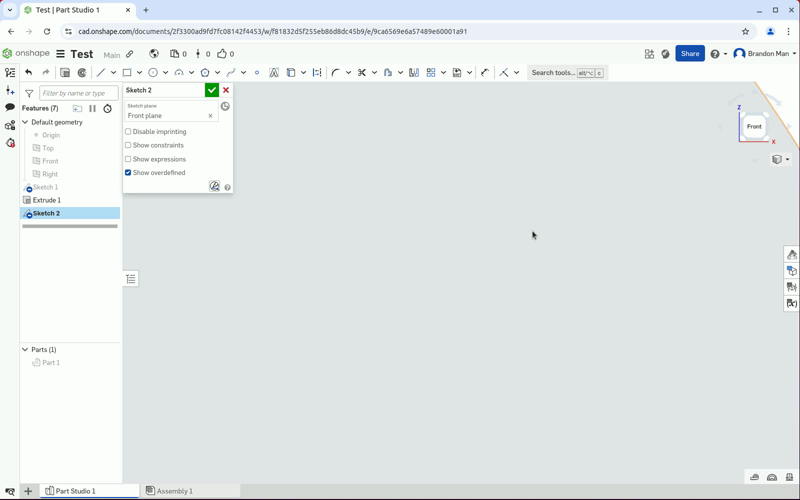
click(532, 230)
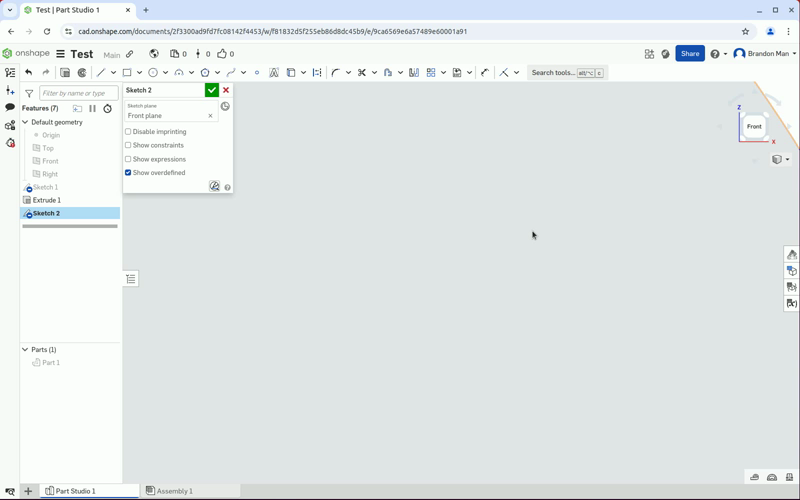
scroll(-6)
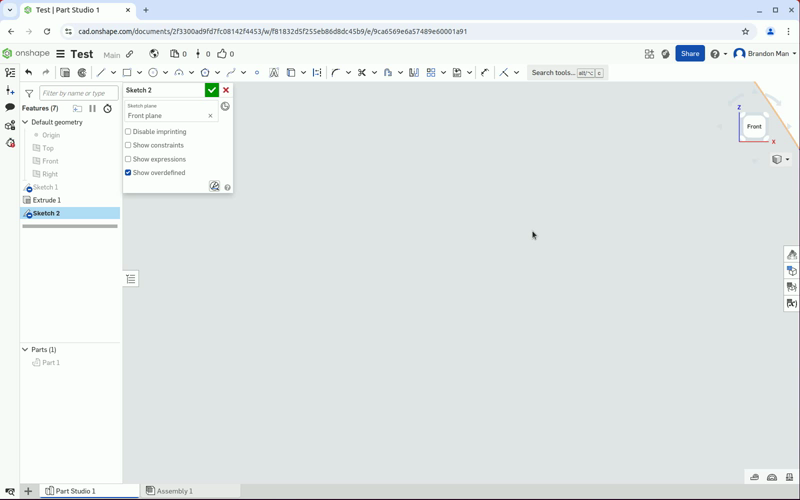
scroll(-6)
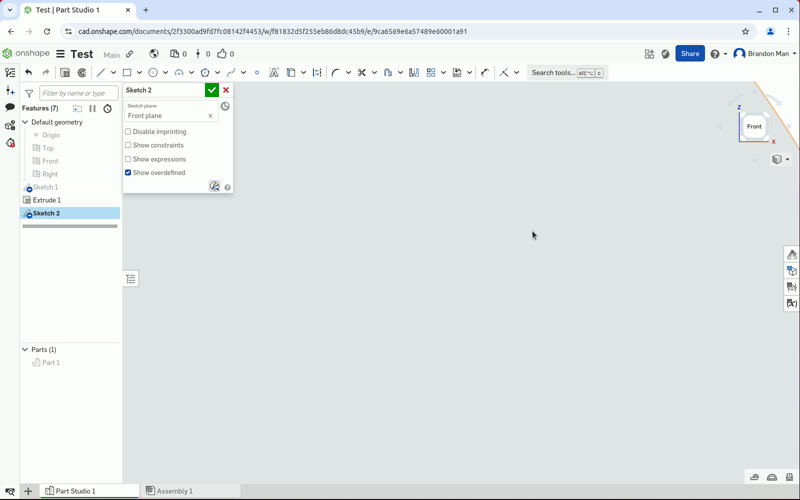
scroll(-6)
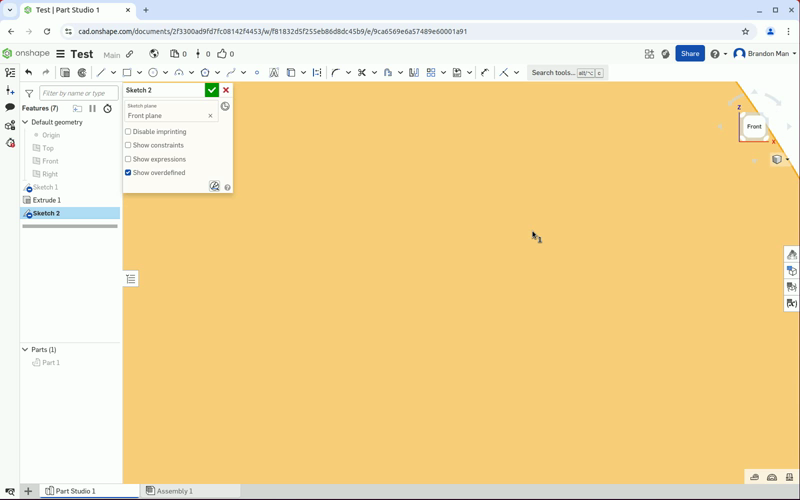
scroll(-6)
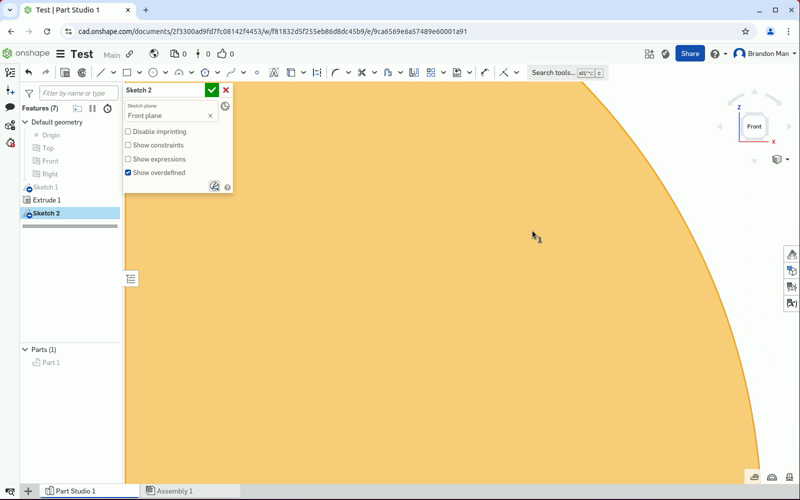
scroll(-6)
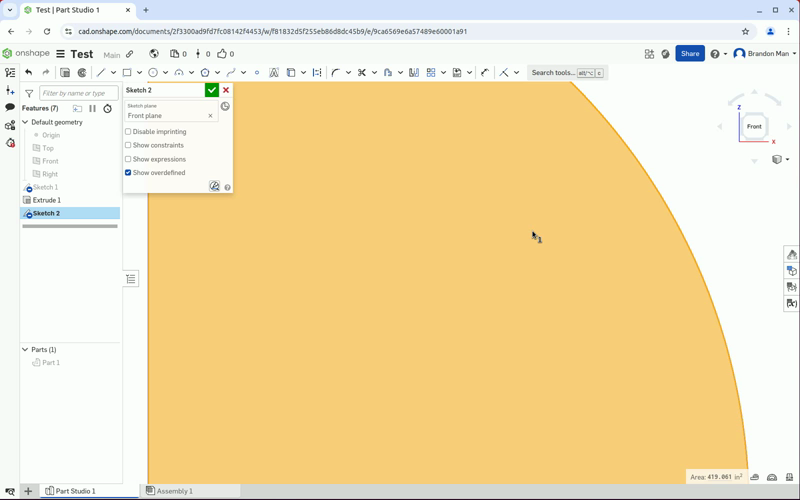
scroll(-6)
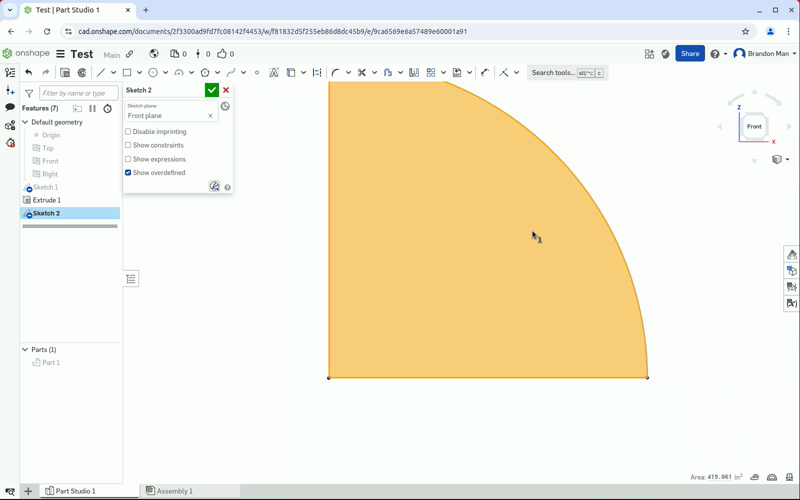
scroll(-6)
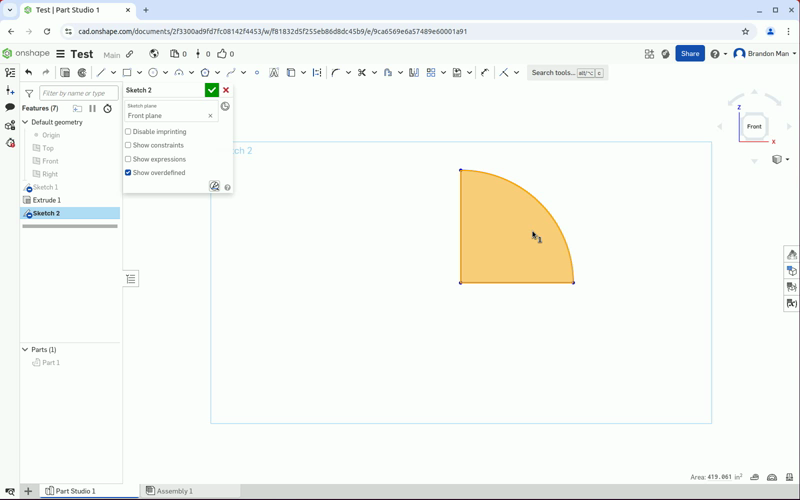
mouse_move(73, 352)
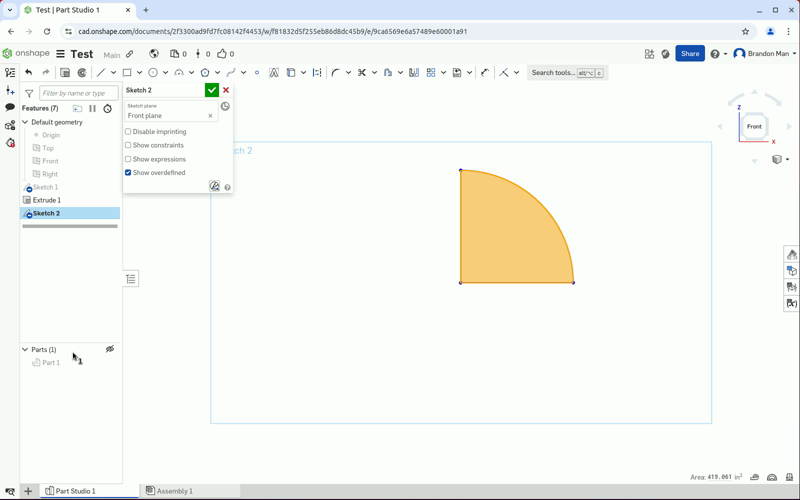
key(shift+y)
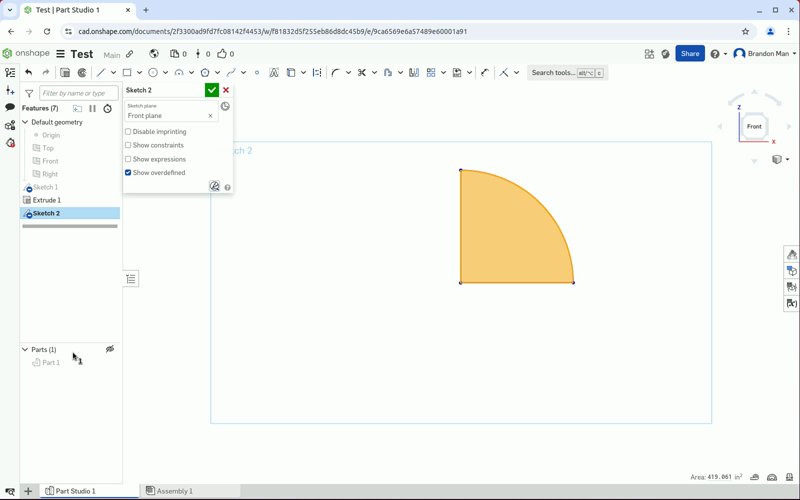
key(shift+e)
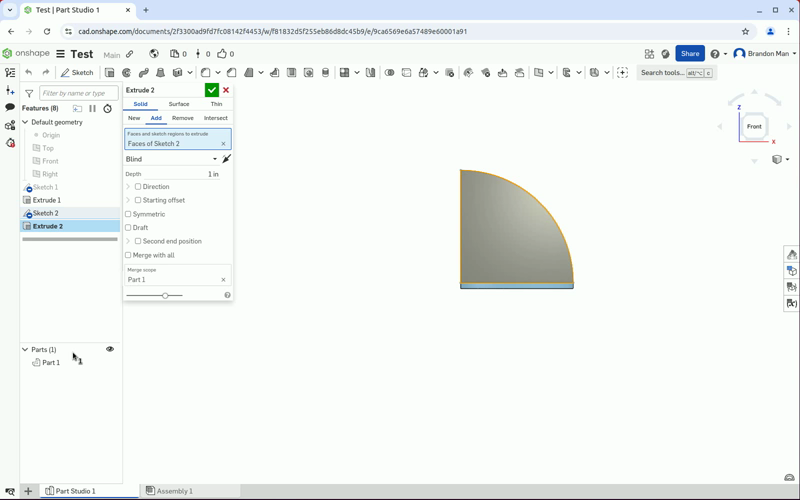
mouse_move(143, 106)
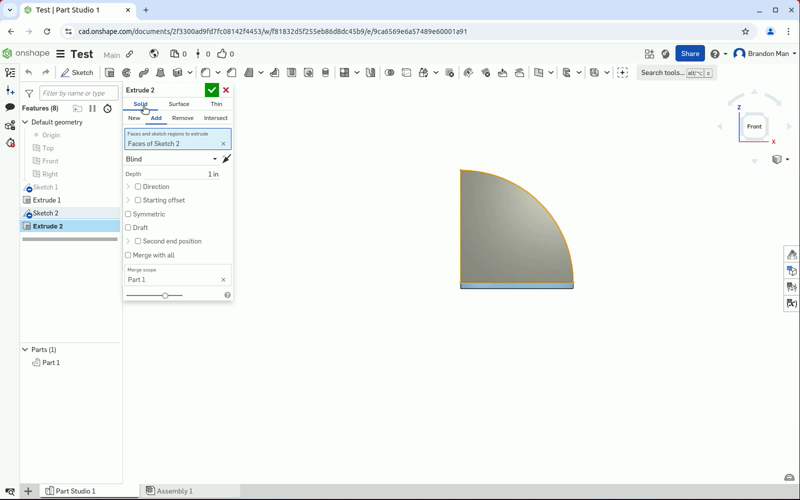
click(143, 106)
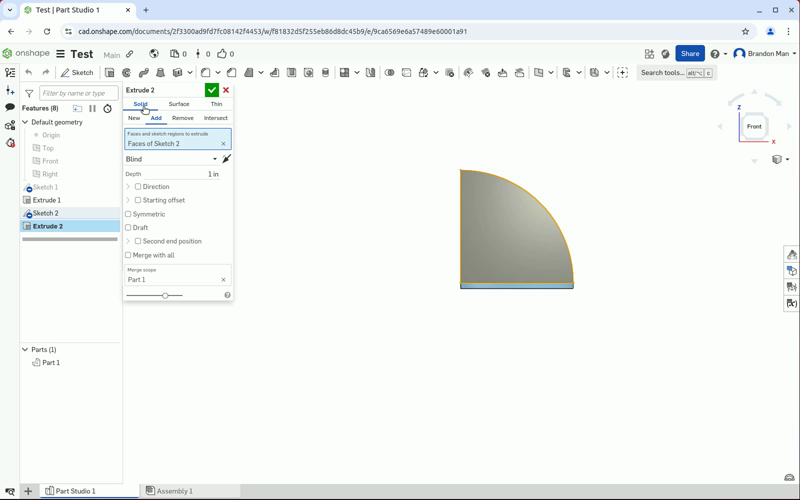
mouse_move(137, 120)
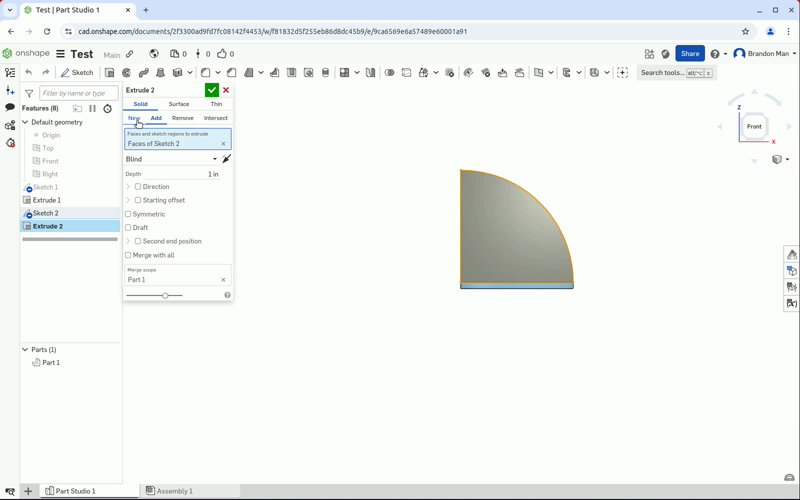
click(137, 120)
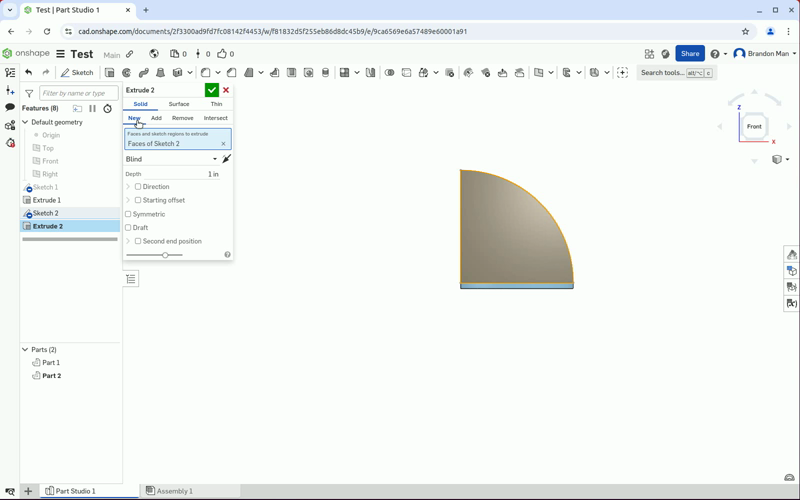
key(tab, 4)
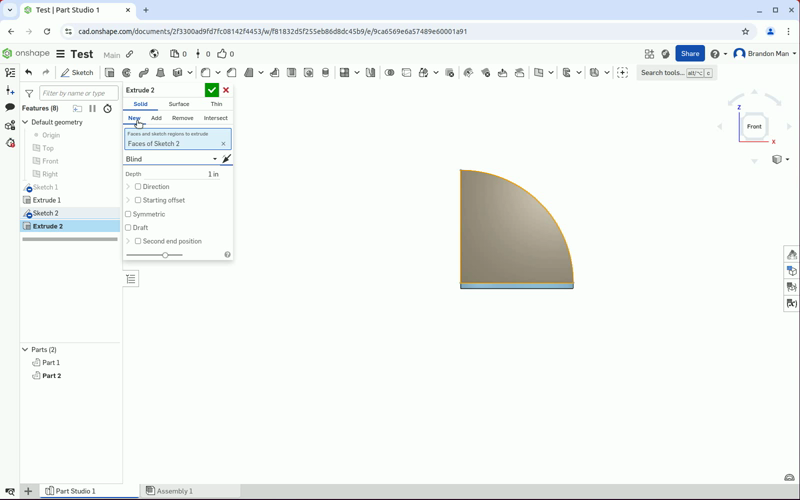
text(1.204)
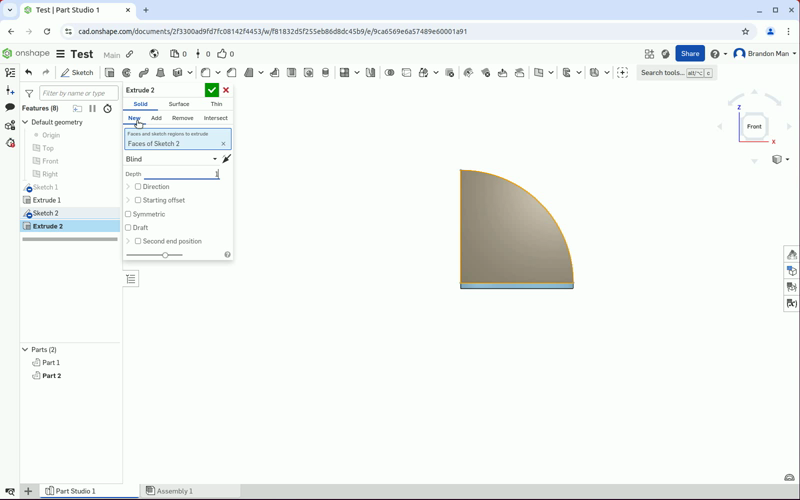
key(enter)
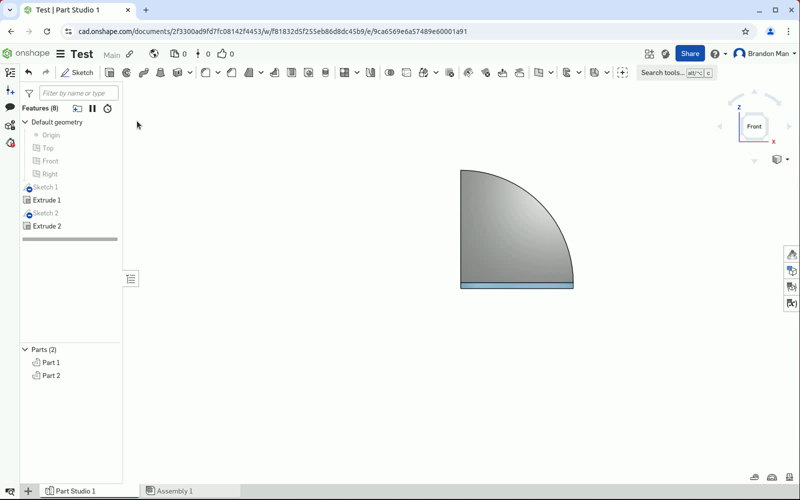
key(shift+h)
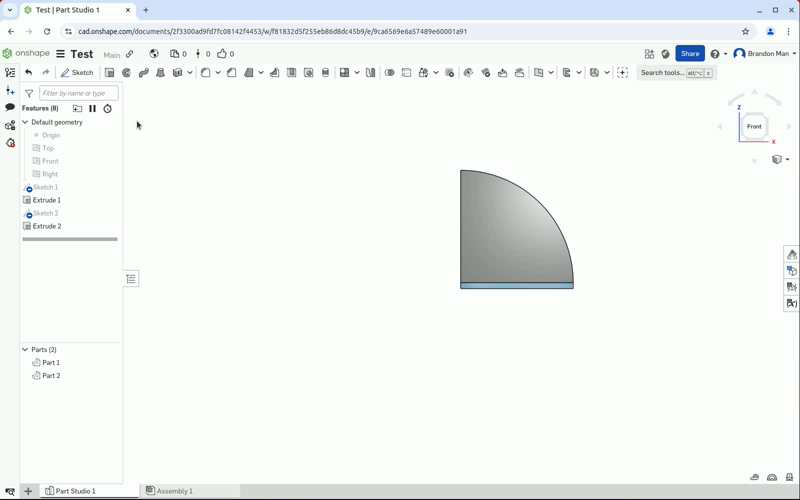
key(shift+h)
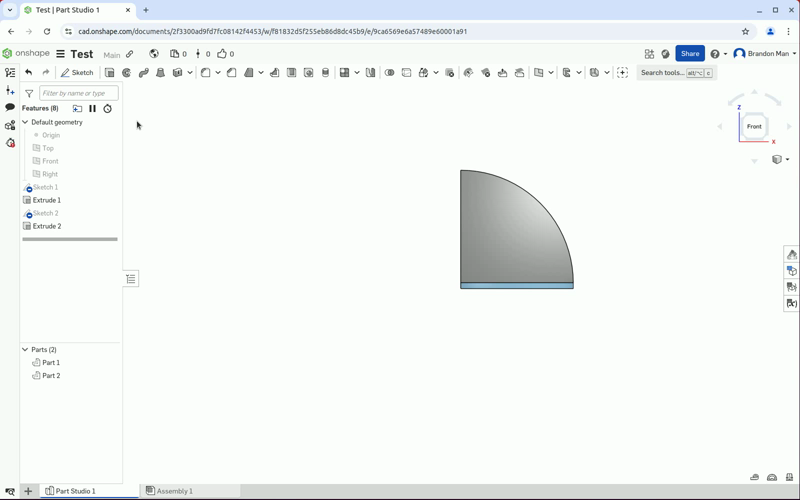
key(shift+7)
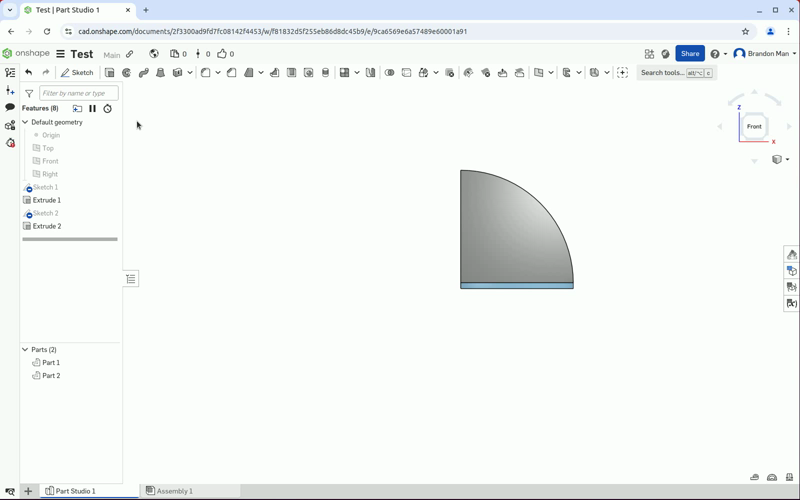
key(left, 2)
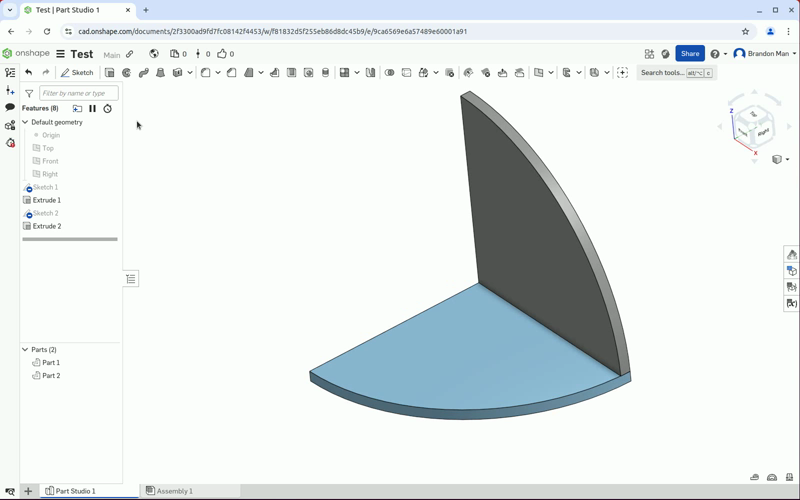
key(down, 2)
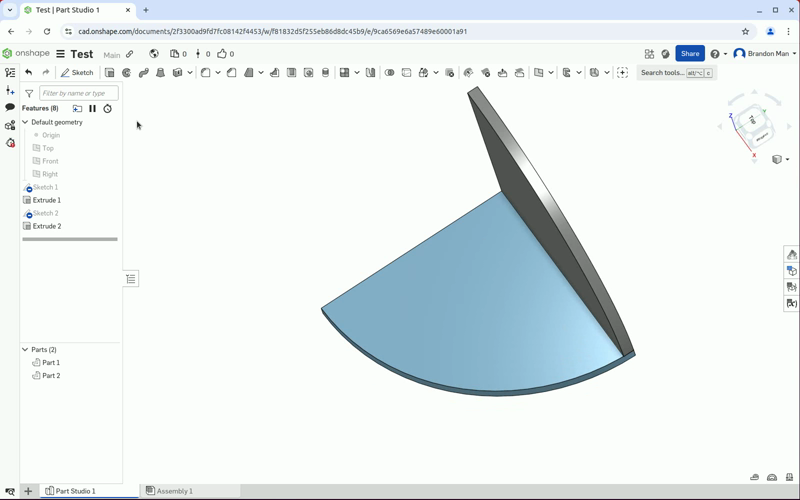
key(up, 2)
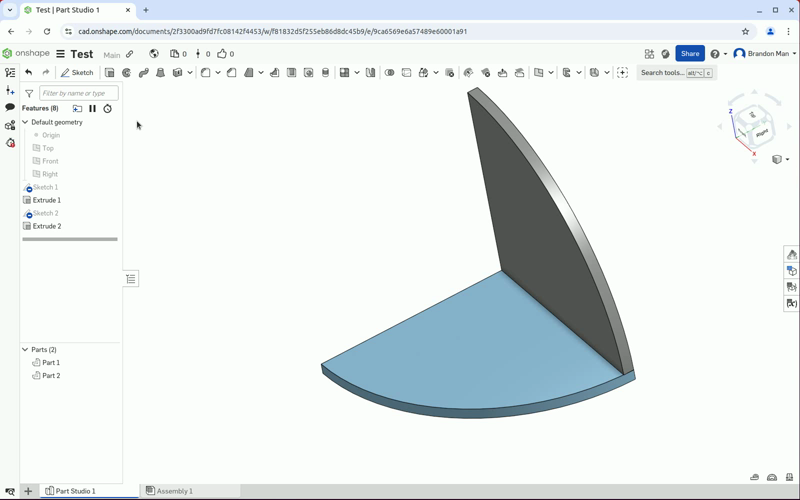
key(right, 2)
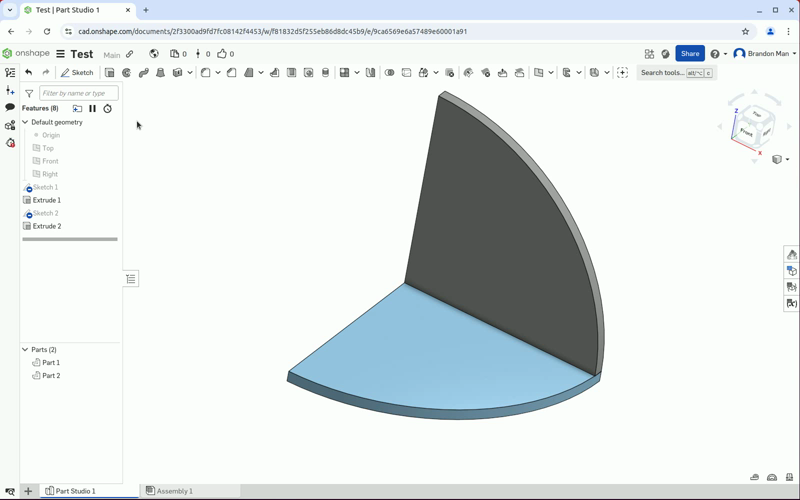
mouse_move(73, 189)
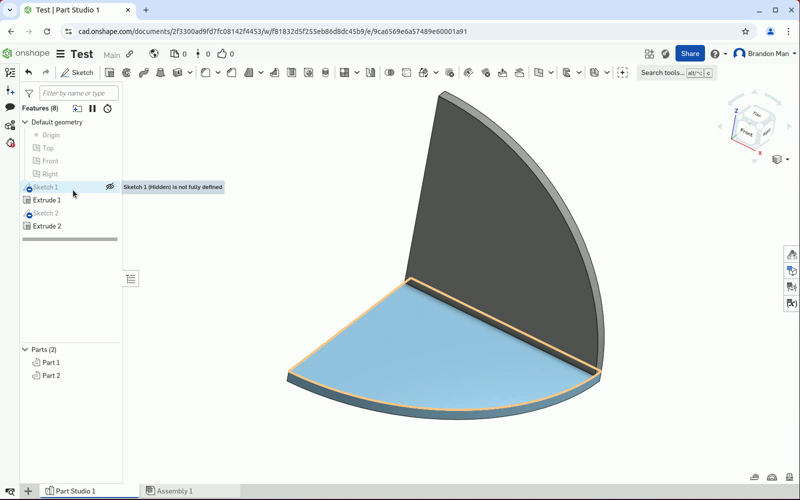
click(73, 189)